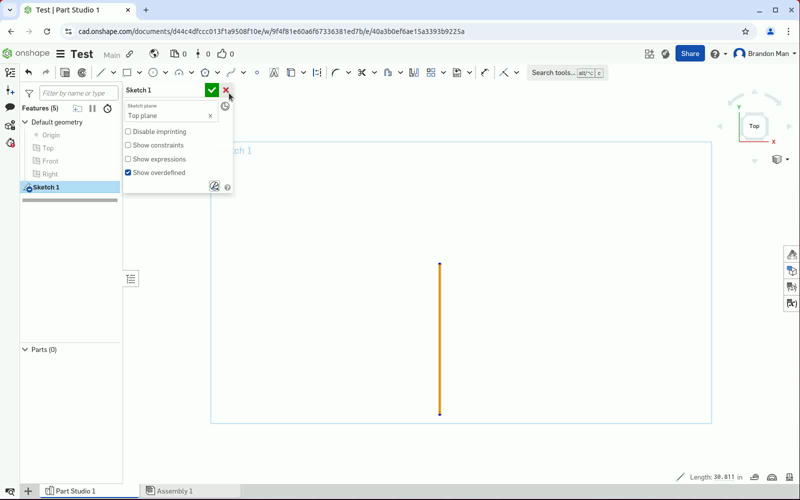
key(shift+h)
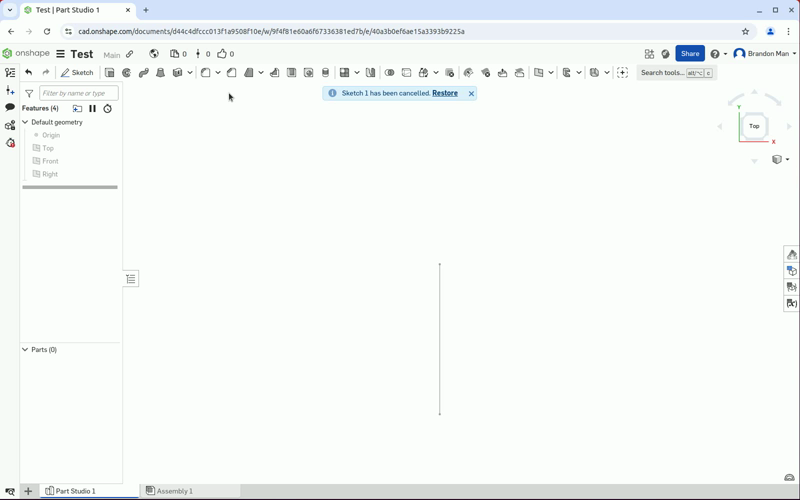
mouse_move(73, 352)
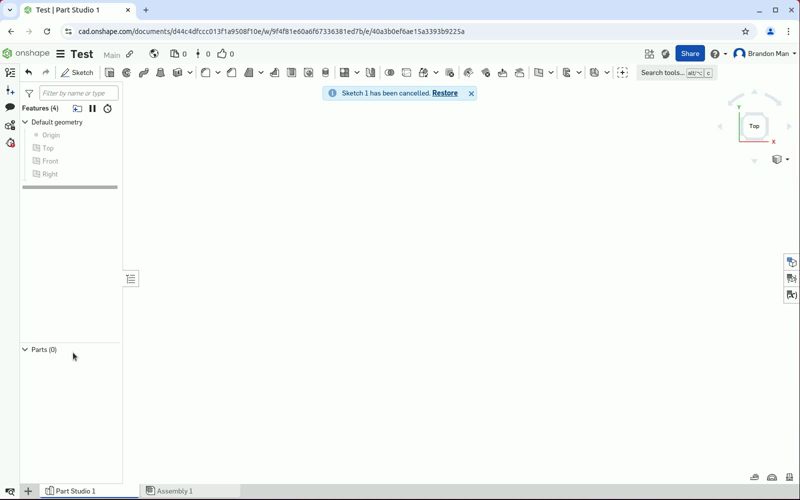
key(y)
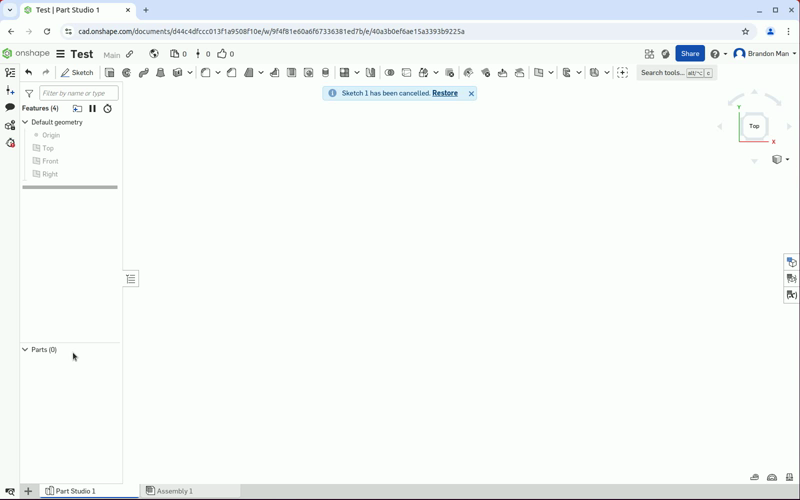
key(shift+p)
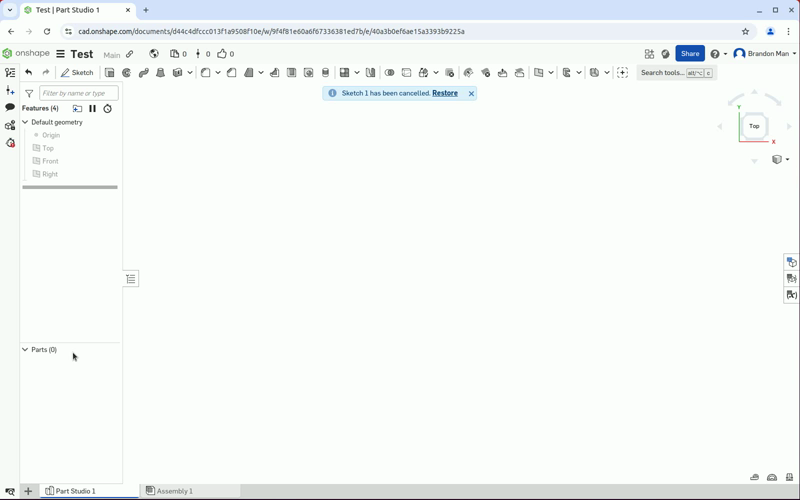
key(space)
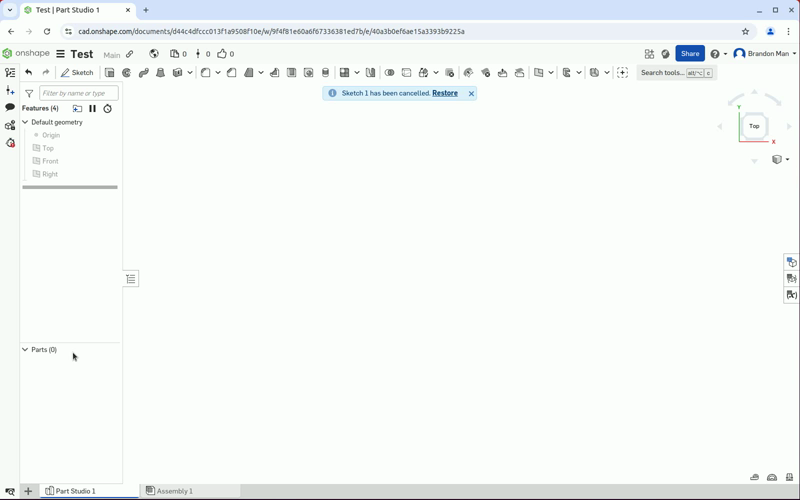
key_down(shift)
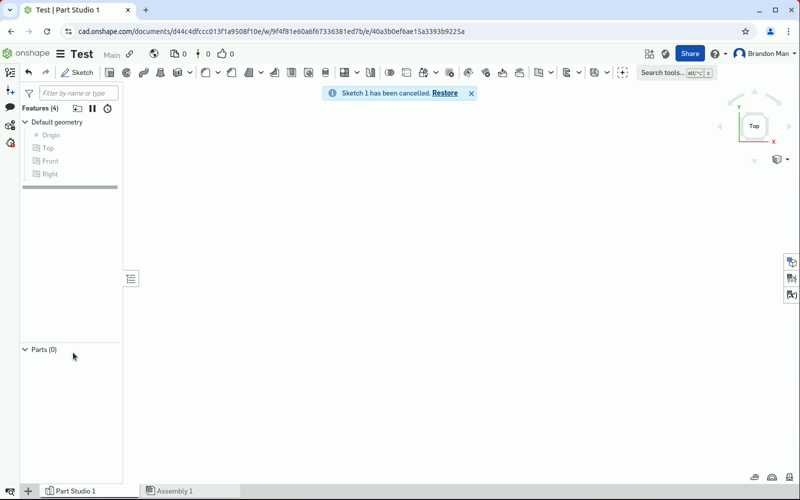
key(up)
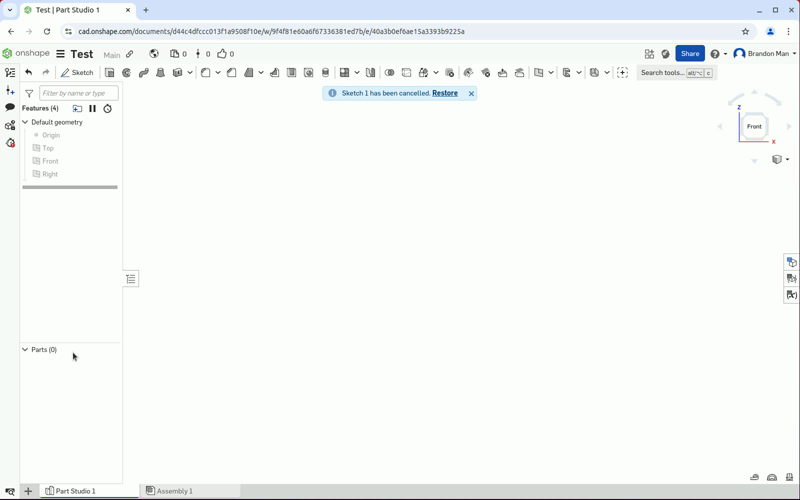
key_up(shift)
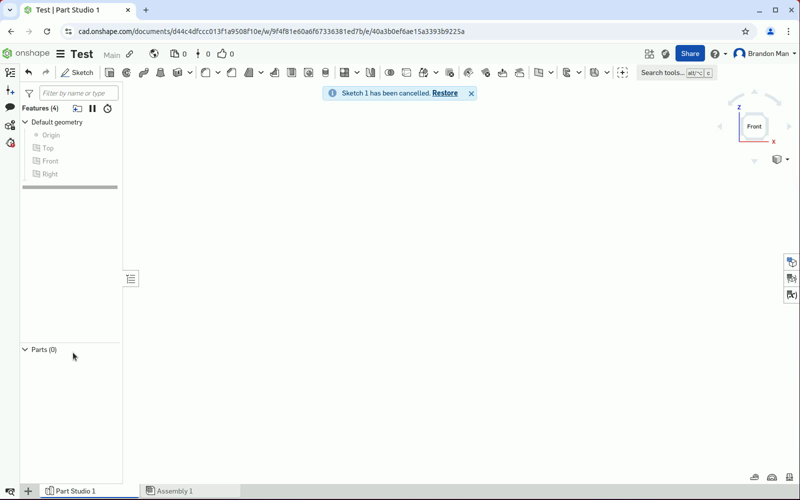
mouse_move(73, 352)
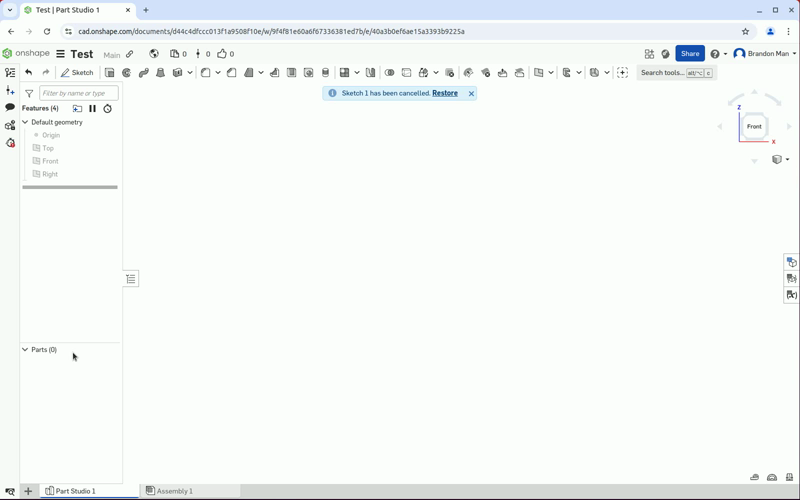
key(shift+y)
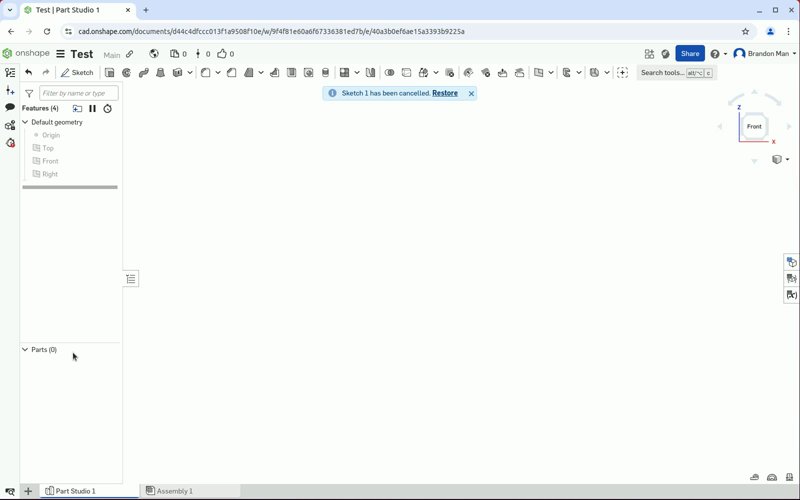
key(shift+s)
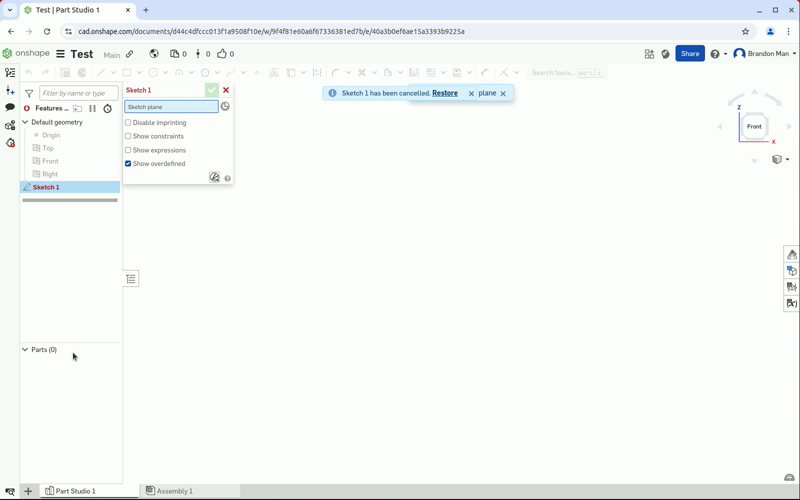
mouse_move(73, 163)
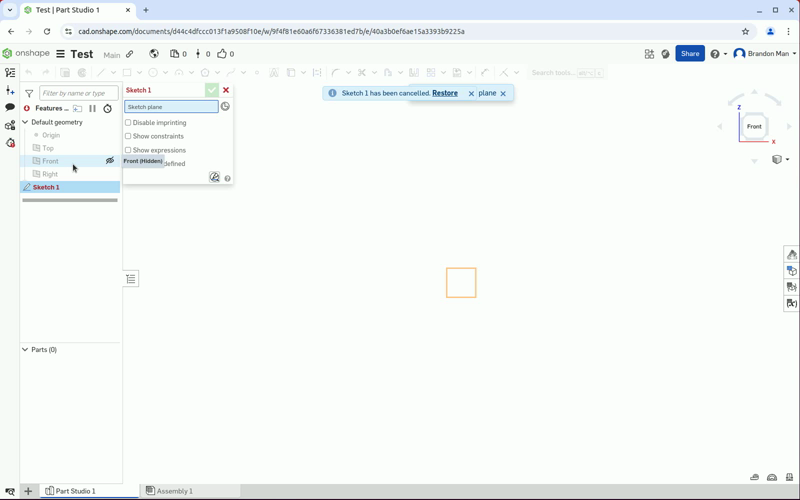
click(73, 163)
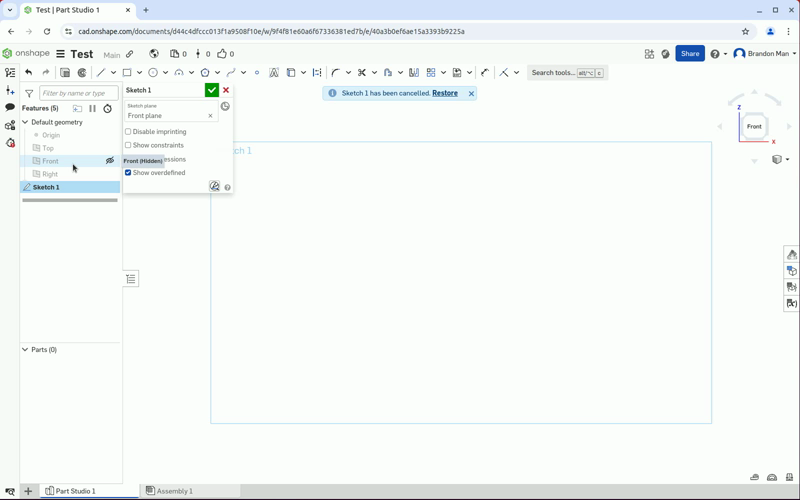
mouse_move(73, 352)
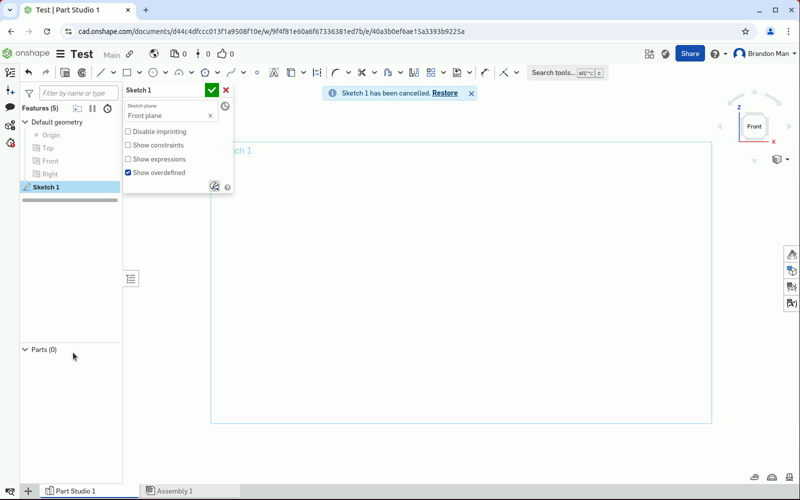
key(y)
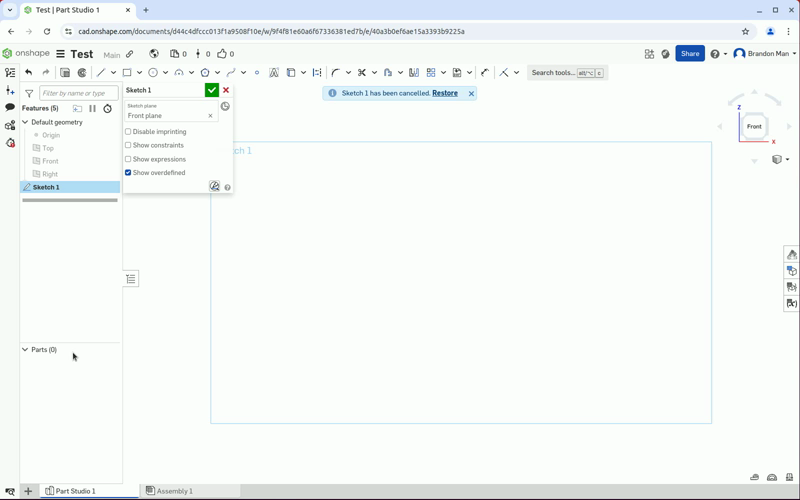
key(l)
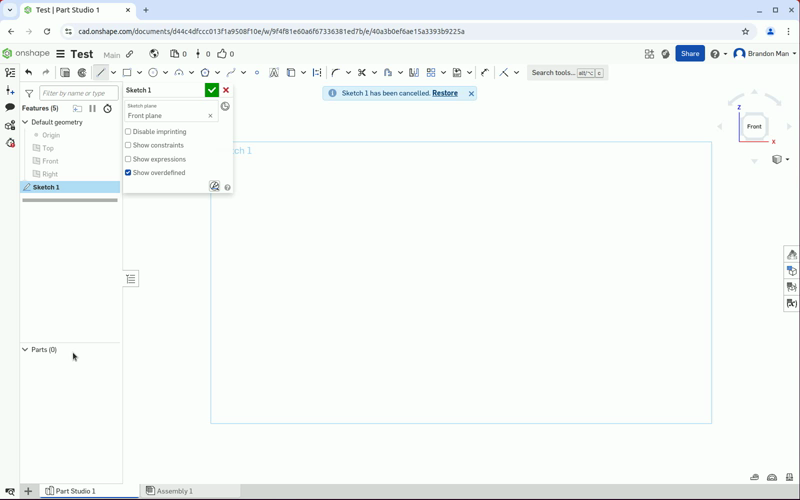
key_down(shift)
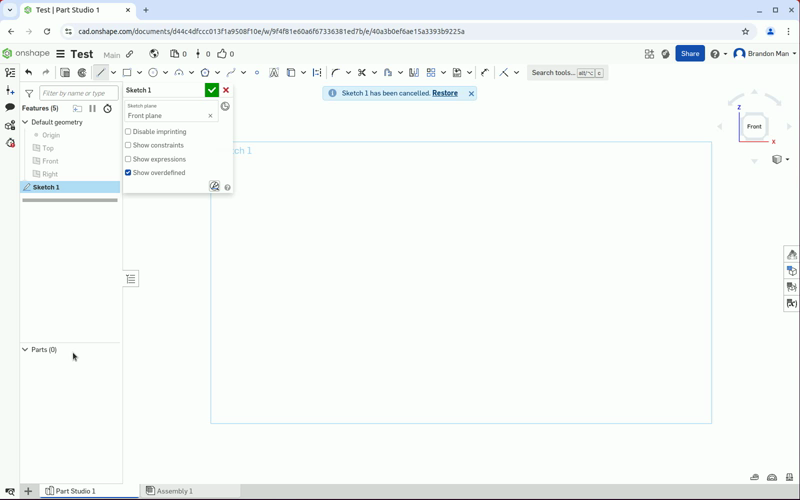
mouse_move(385, 301)
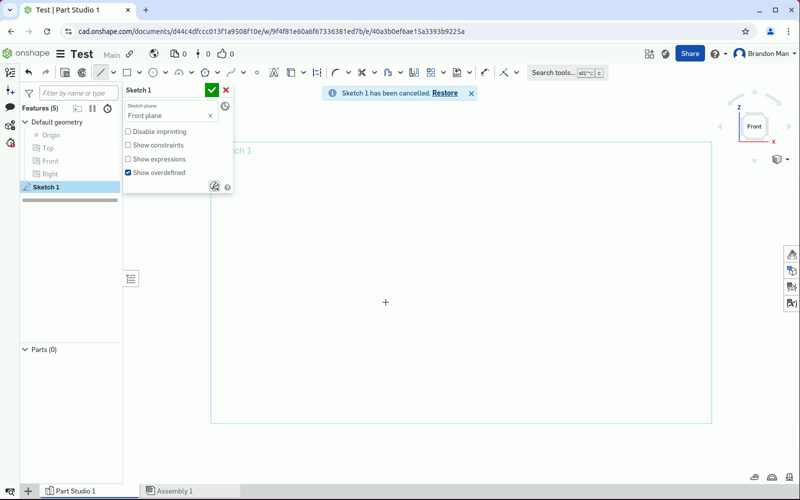
click(385, 301)
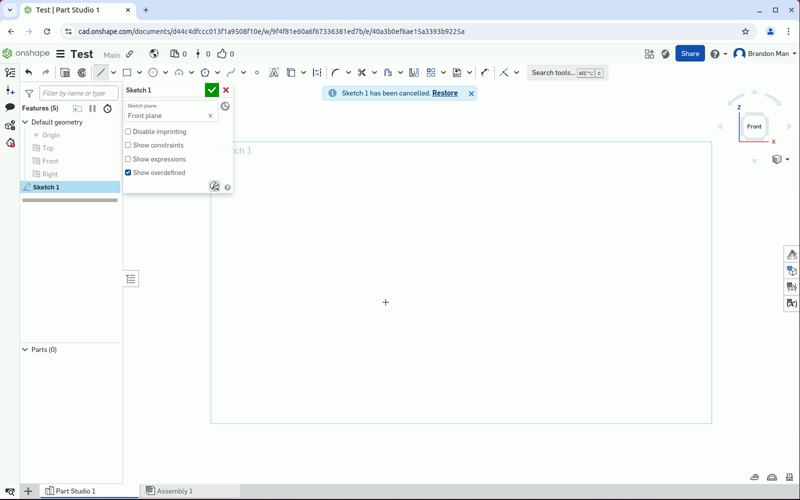
key_up(shift)
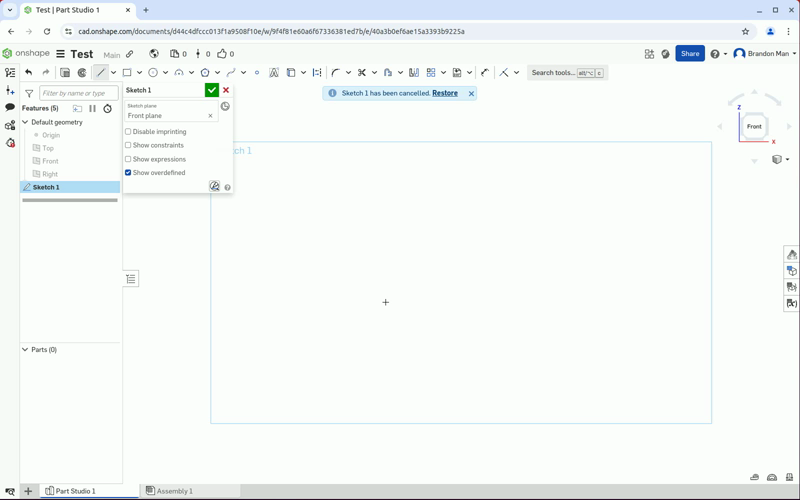
key_down(shift)
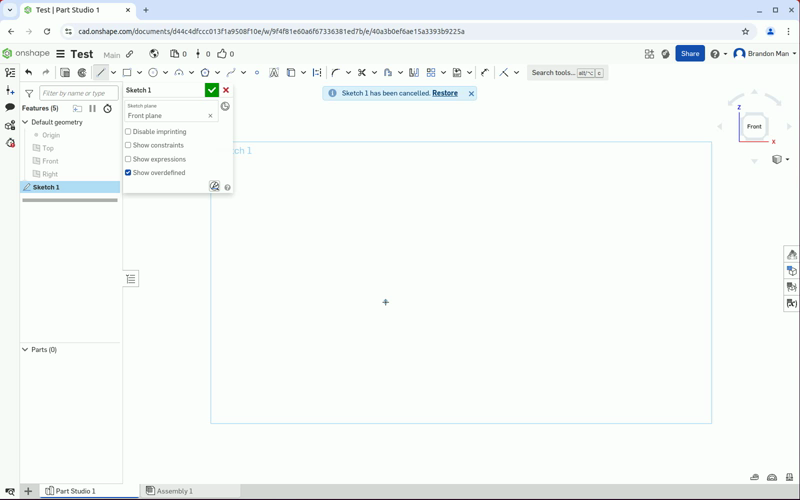
mouse_move(498, 301)
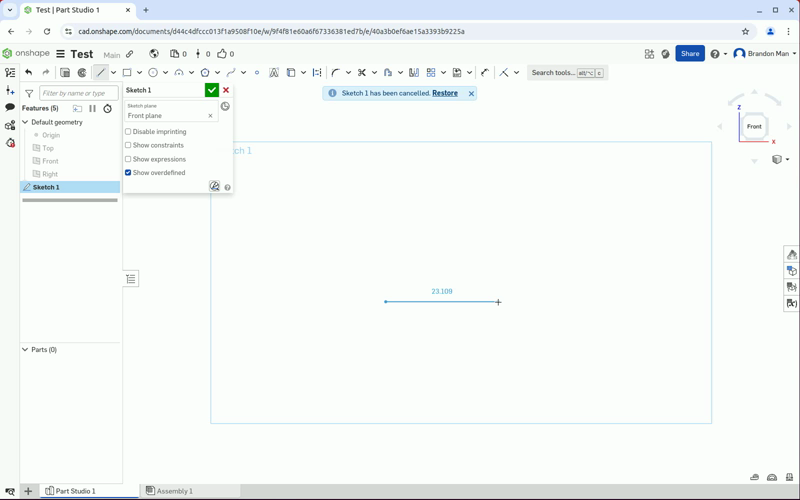
click(498, 301)
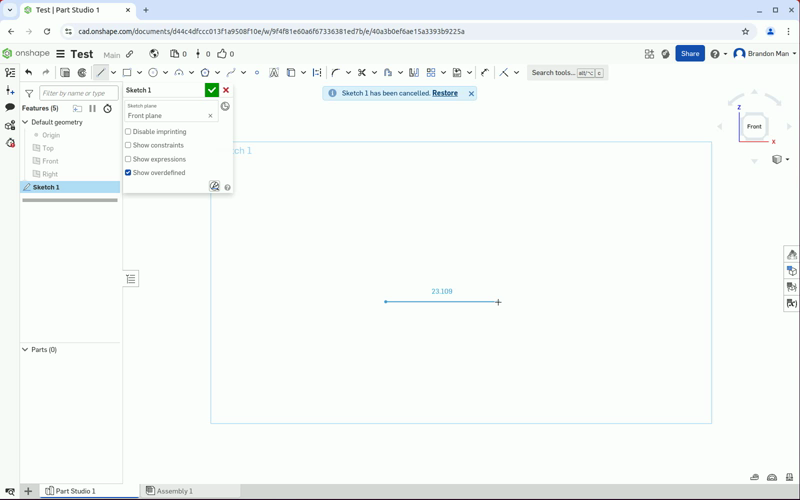
key_up(shift)
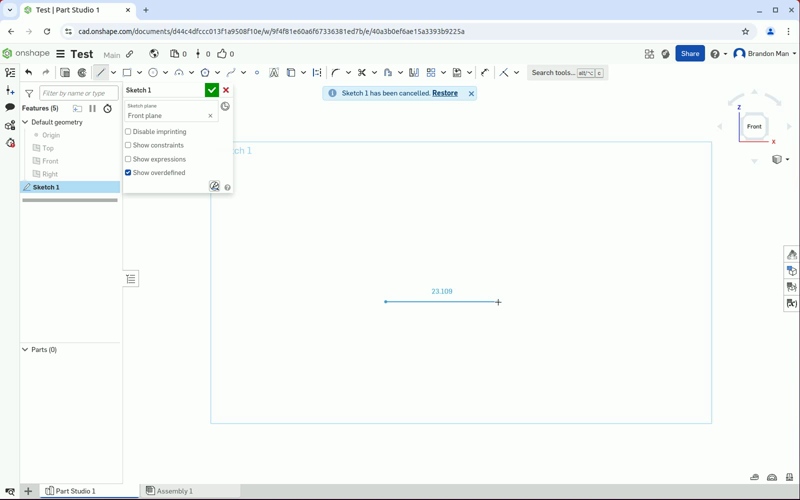
key_down(shift)
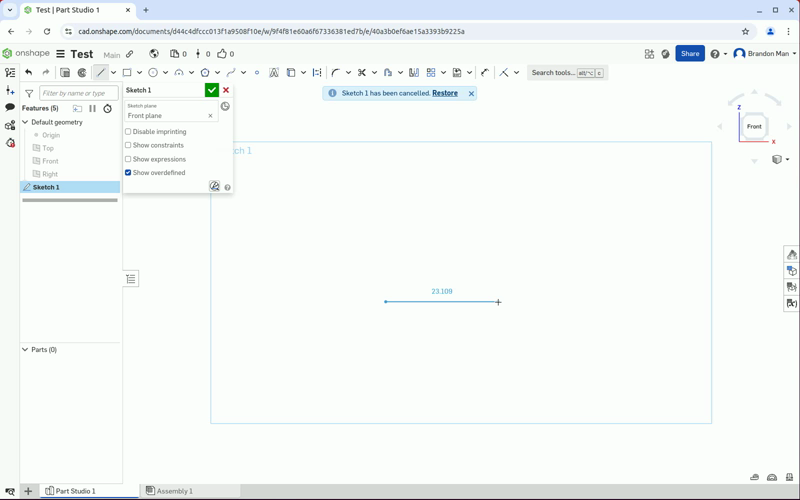
mouse_move(528, 301)
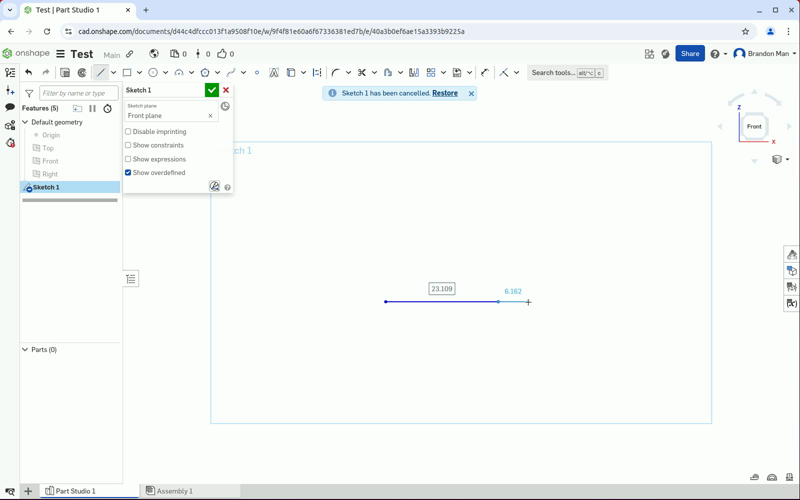
mouse_move(498, 243)
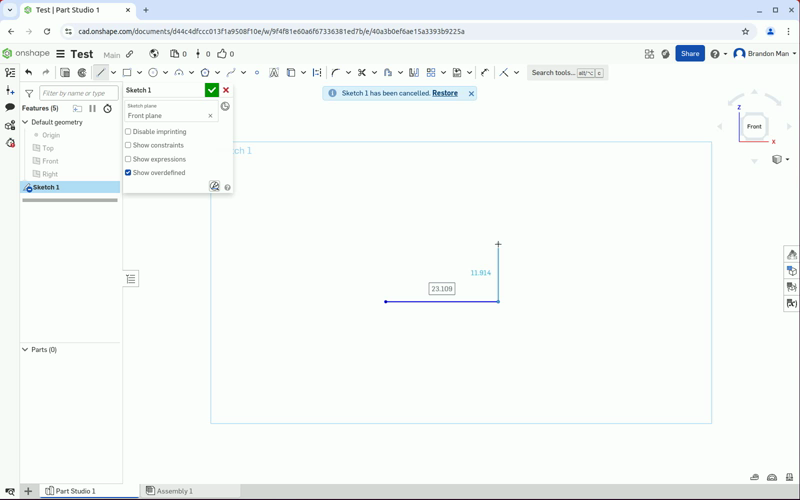
click(498, 243)
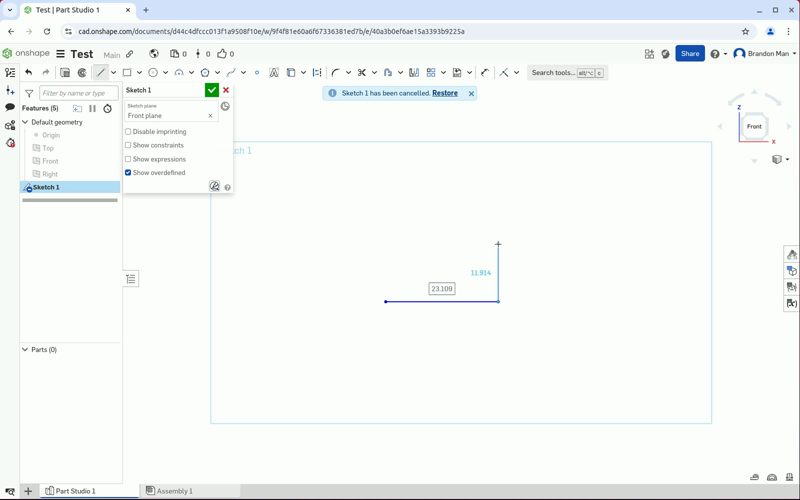
key_up(shift)
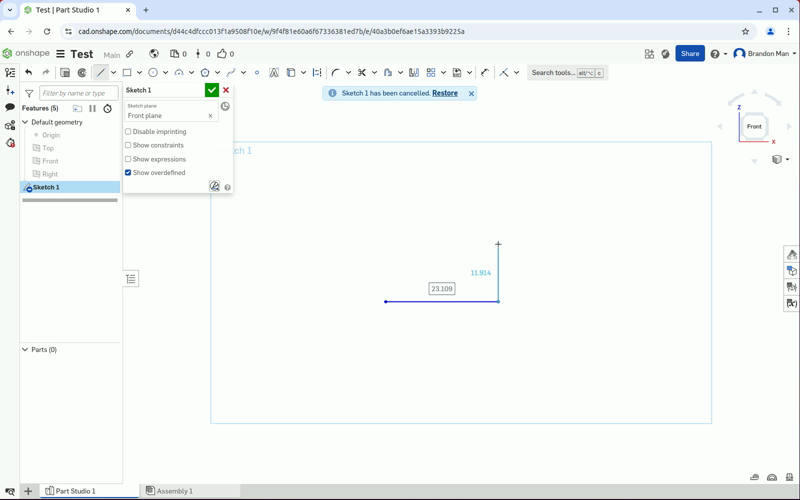
key_down(shift)
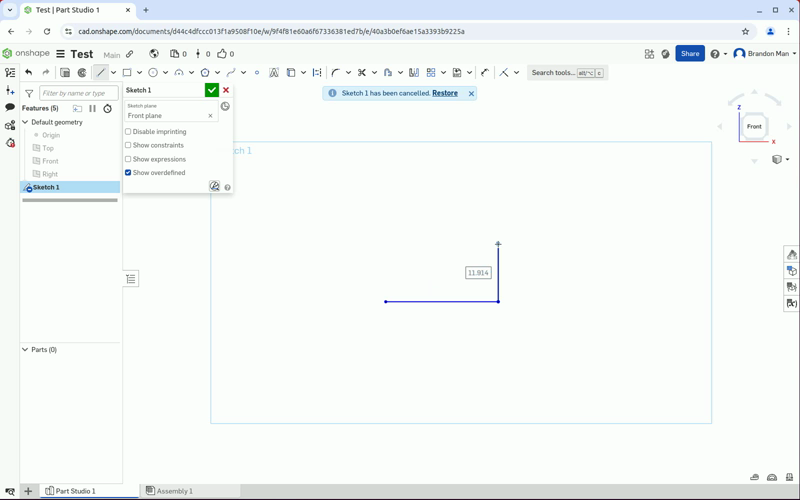
mouse_move(385, 301)
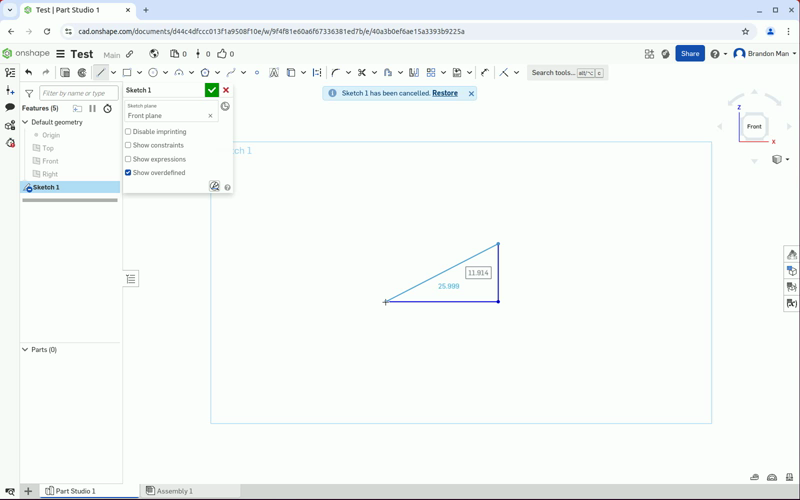
key_up(shift)
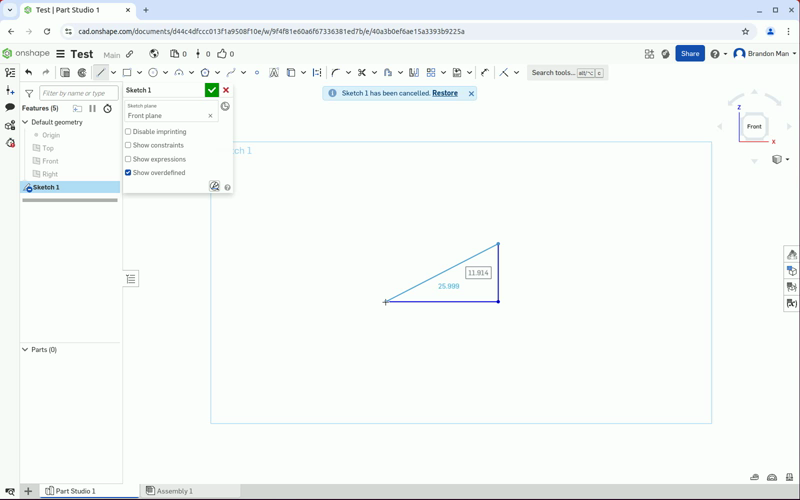
click(385, 301)
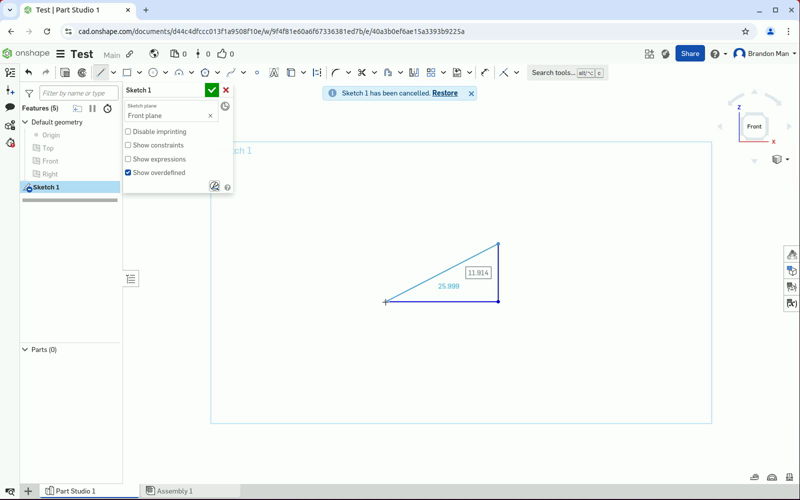
key(esc)
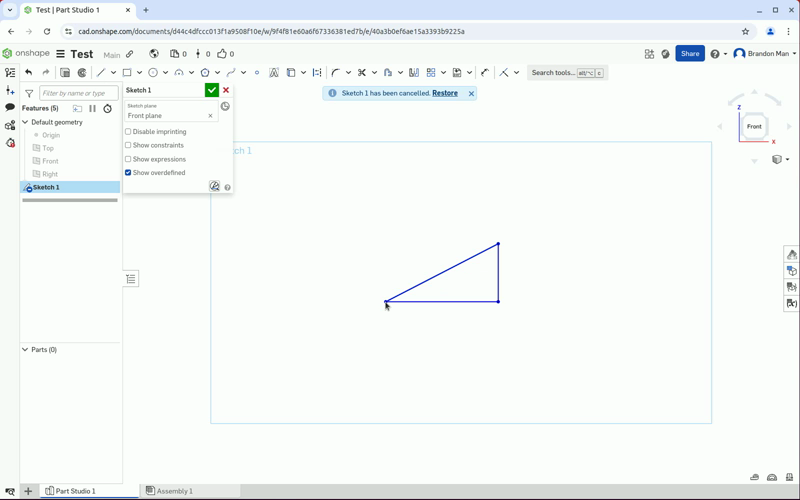
mouse_move(463, 273)
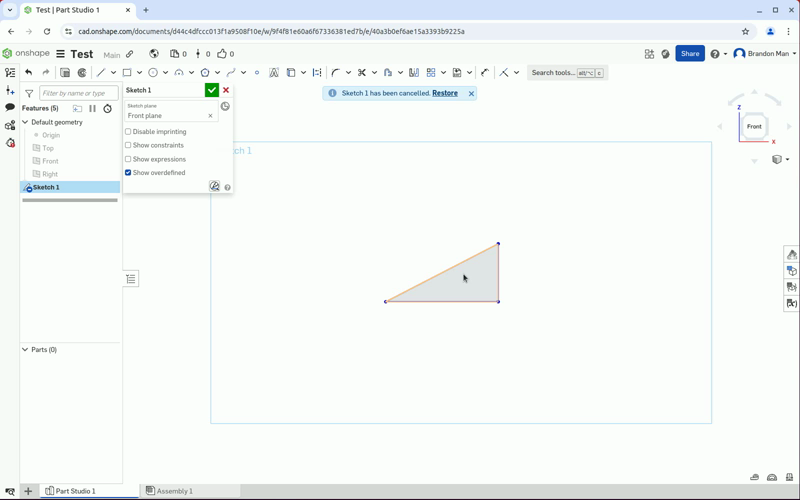
click(463, 273)
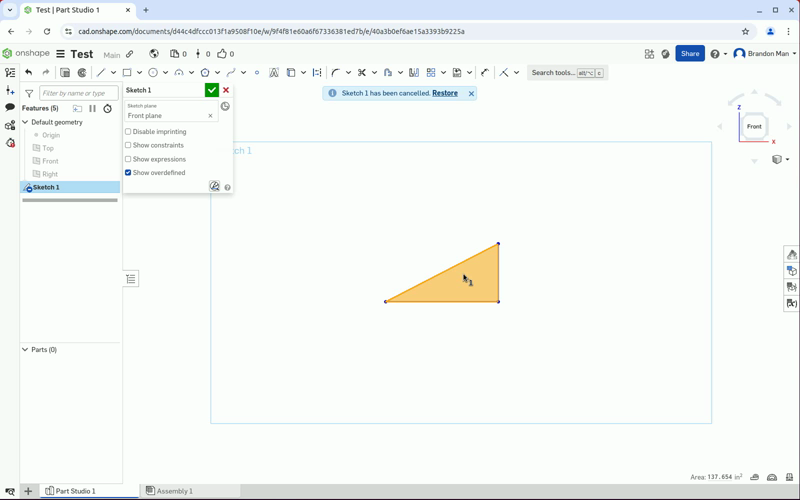
mouse_move(73, 352)
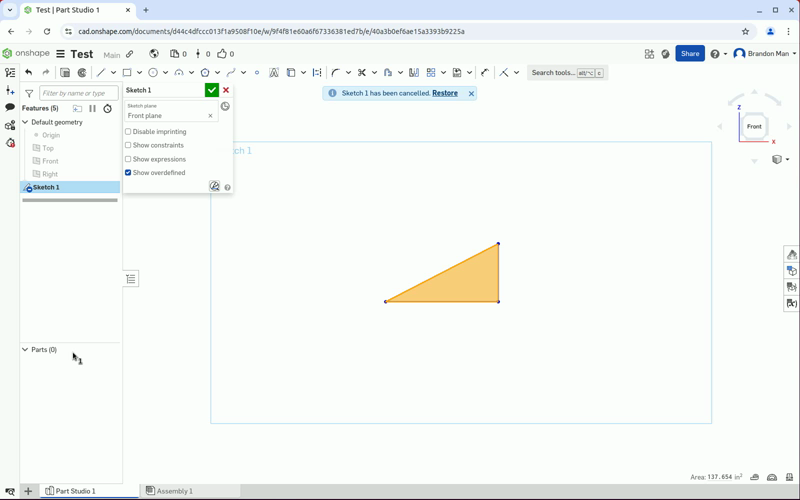
key(shift+y)
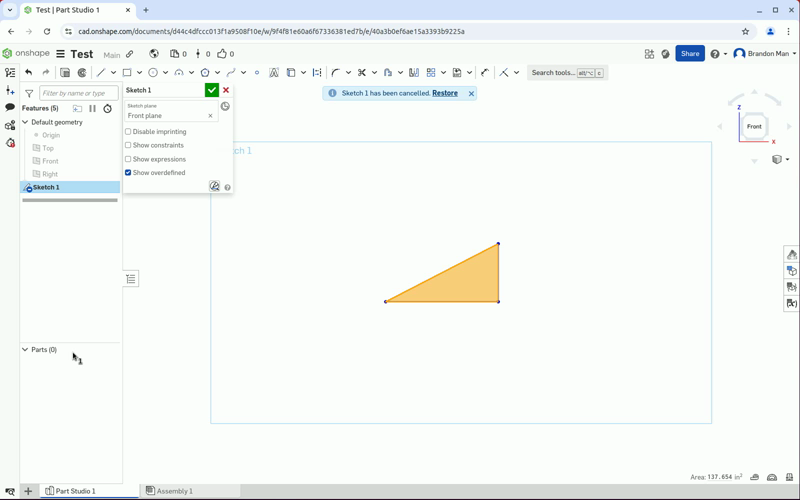
key(shift+e)
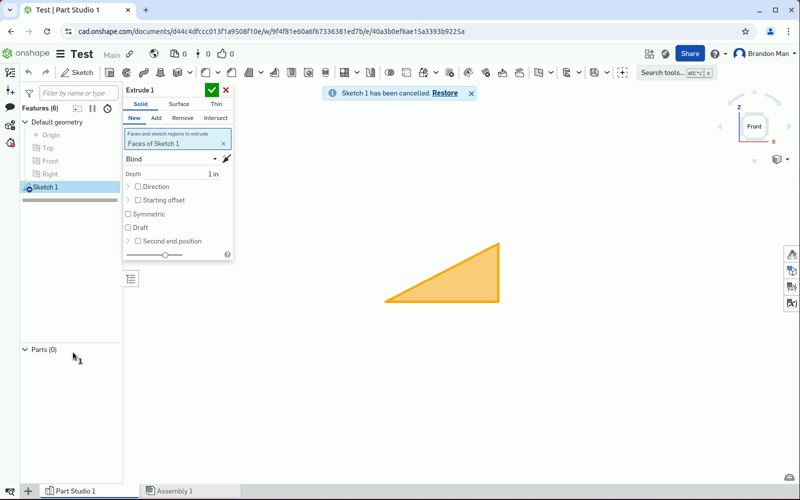
mouse_move(143, 106)
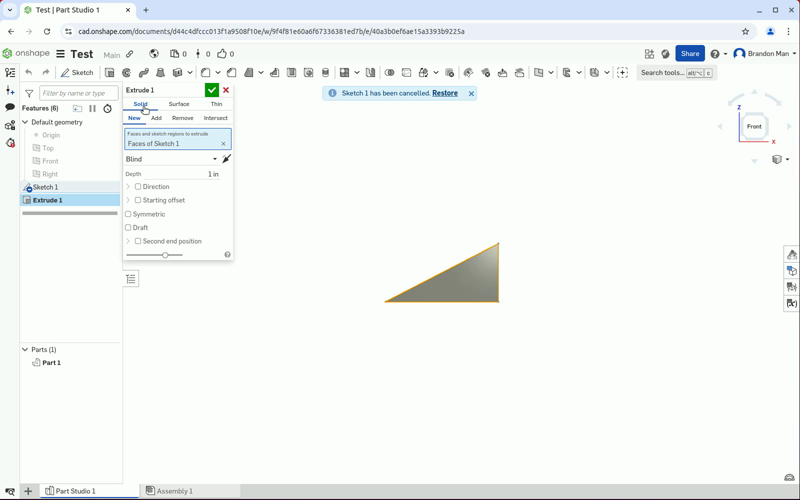
click(143, 106)
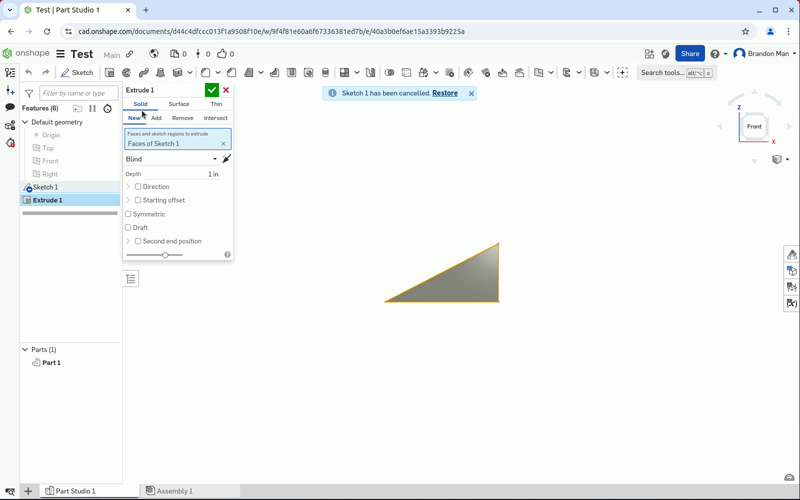
mouse_move(137, 120)
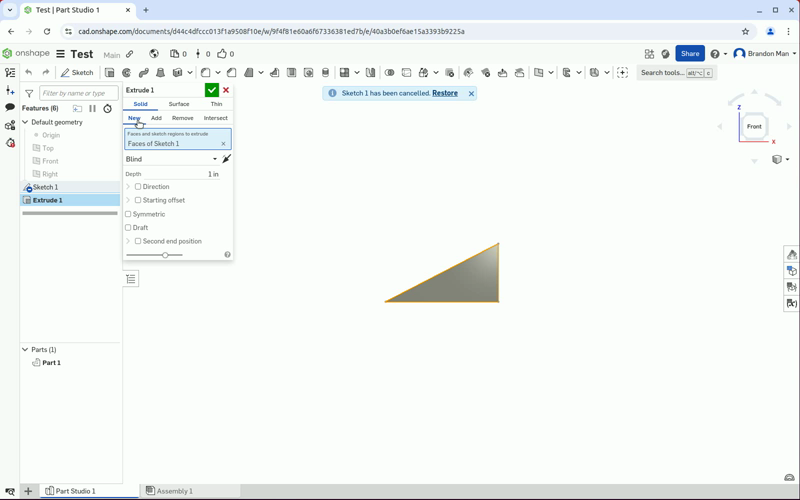
click(137, 120)
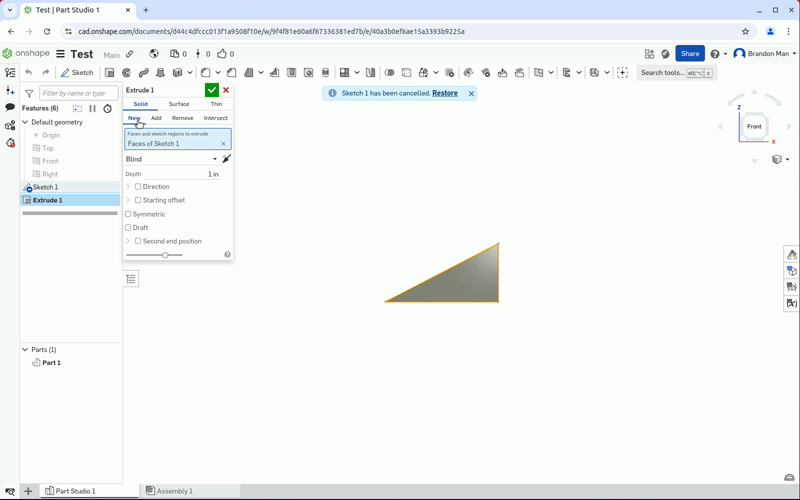
key(tab, 4)
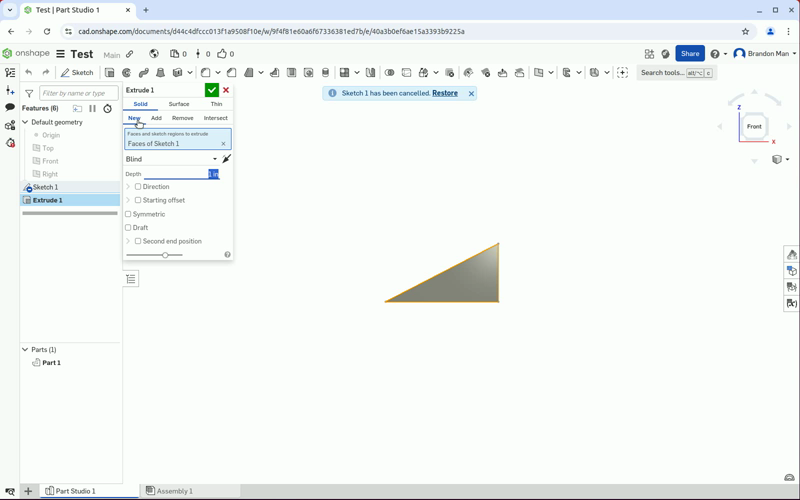
text(22.386)
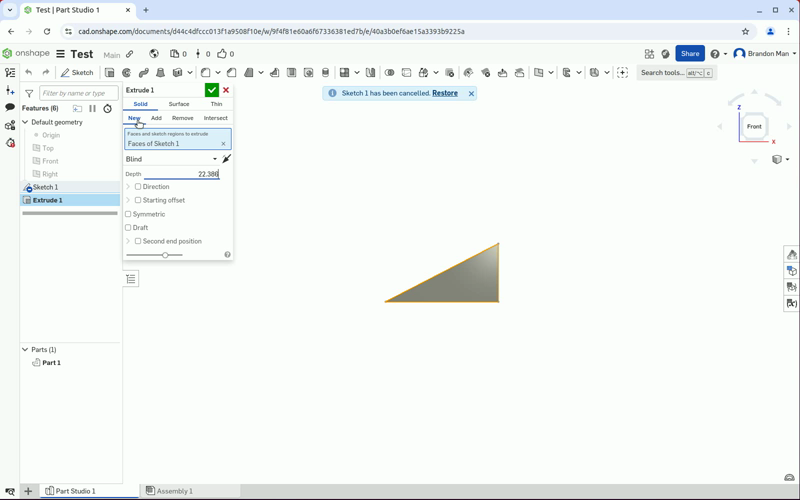
key(enter)
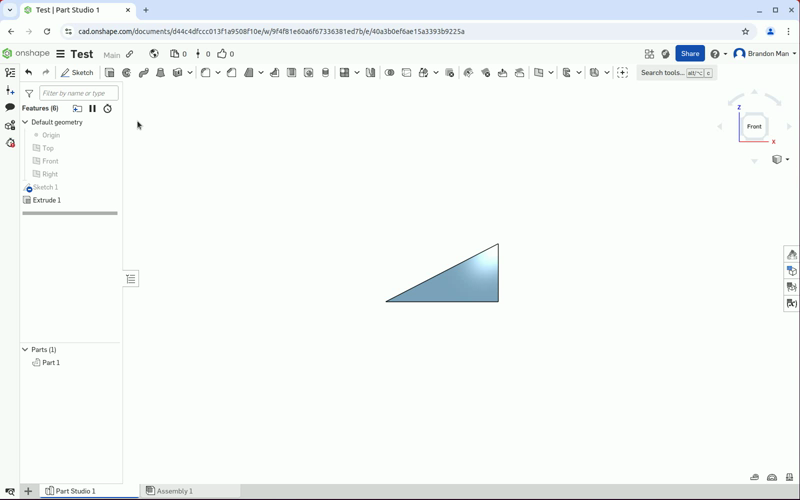
key(shift+h)
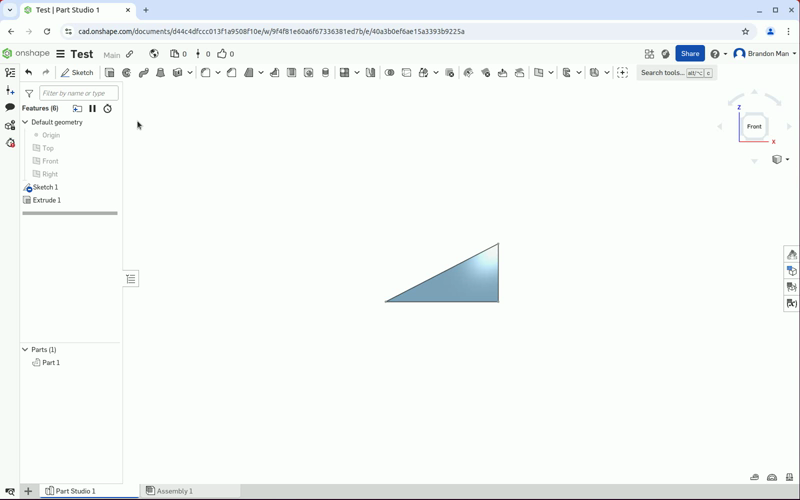
key(shift+h)
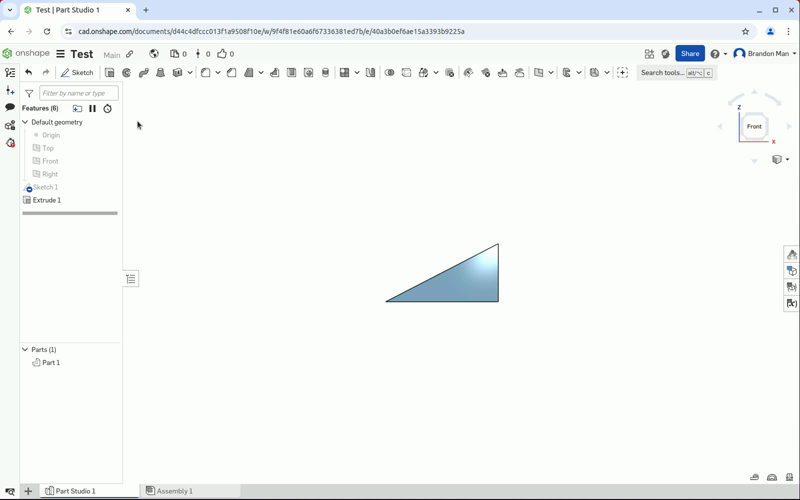
mouse_move(73, 189)
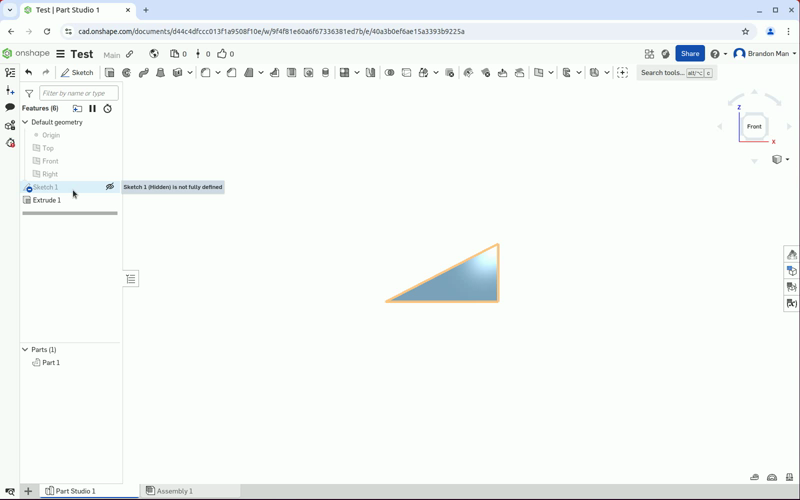
click(73, 189)
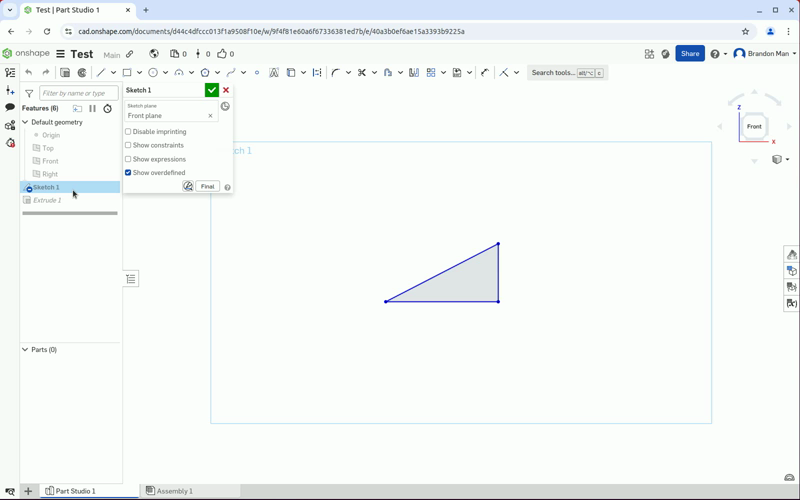
mouse_move(229, 92)
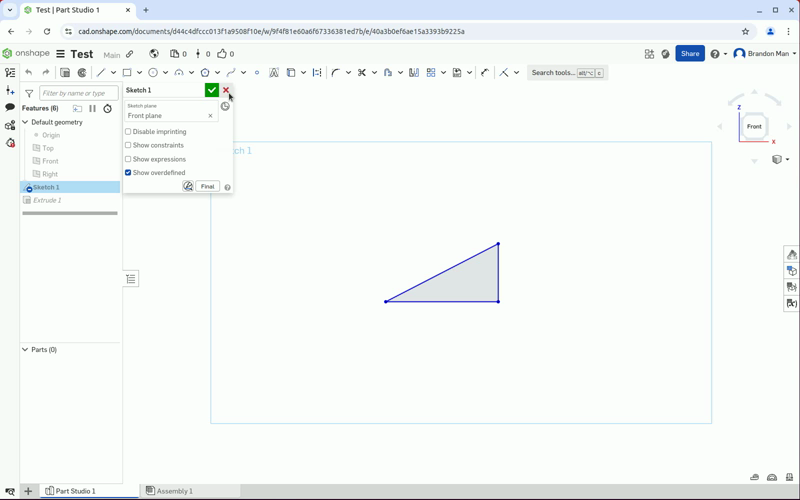
click(229, 92)
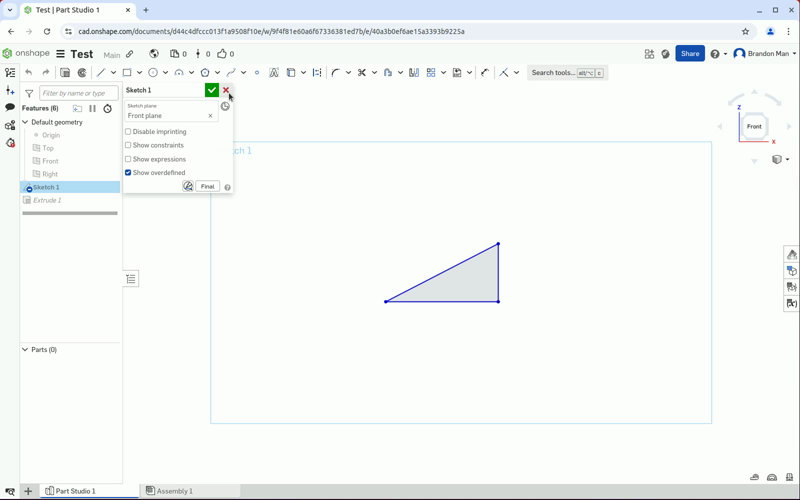
key(shift+s)
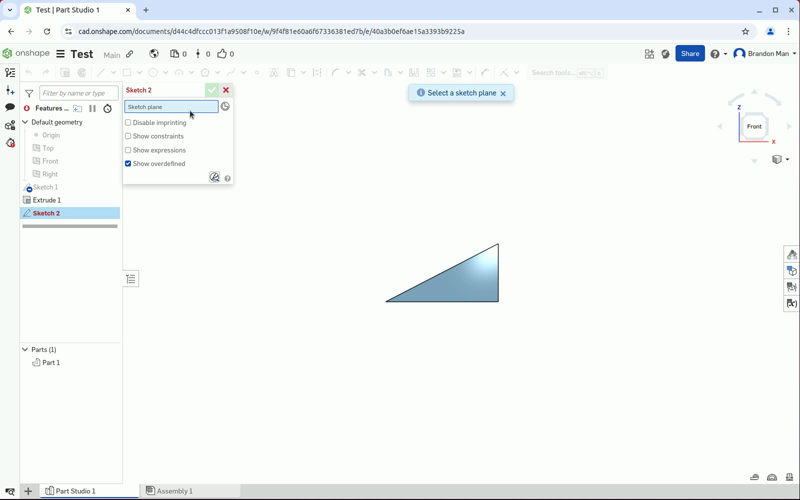
mouse_move(73, 163)
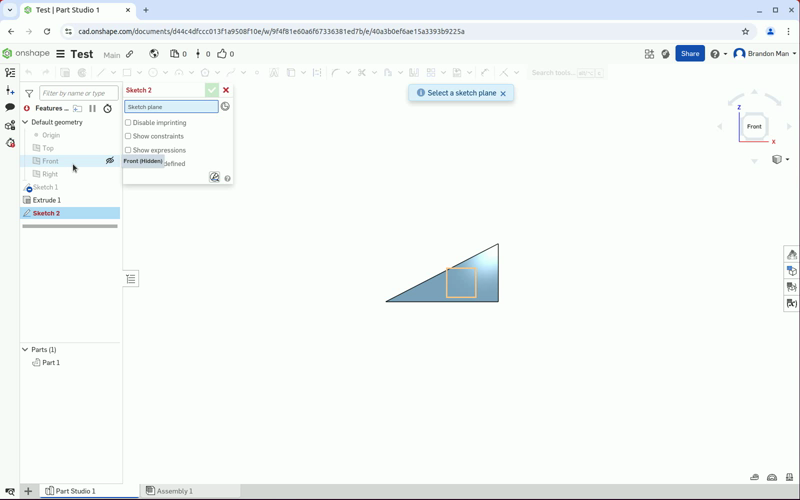
click(73, 163)
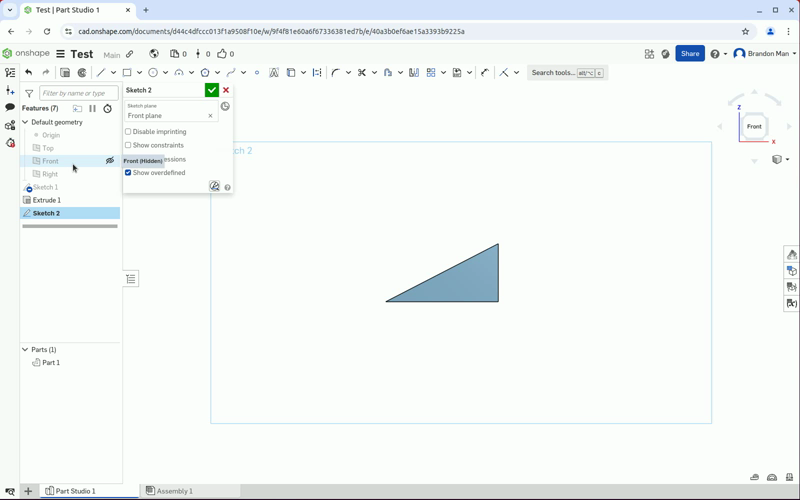
mouse_move(73, 352)
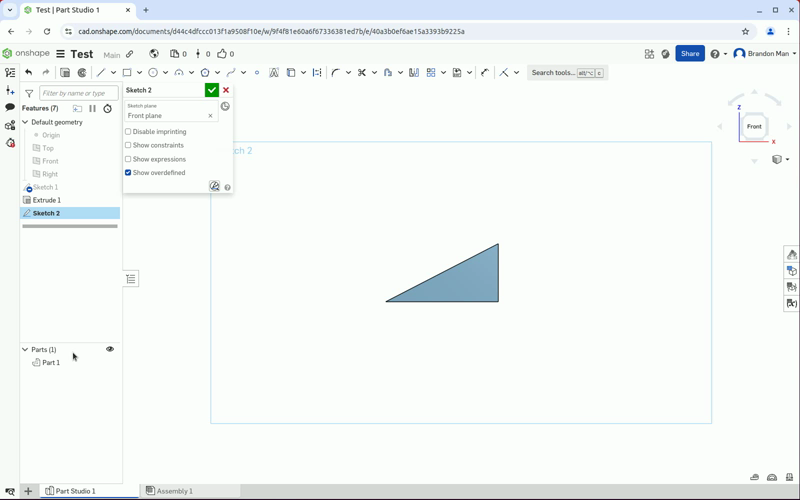
key(y)
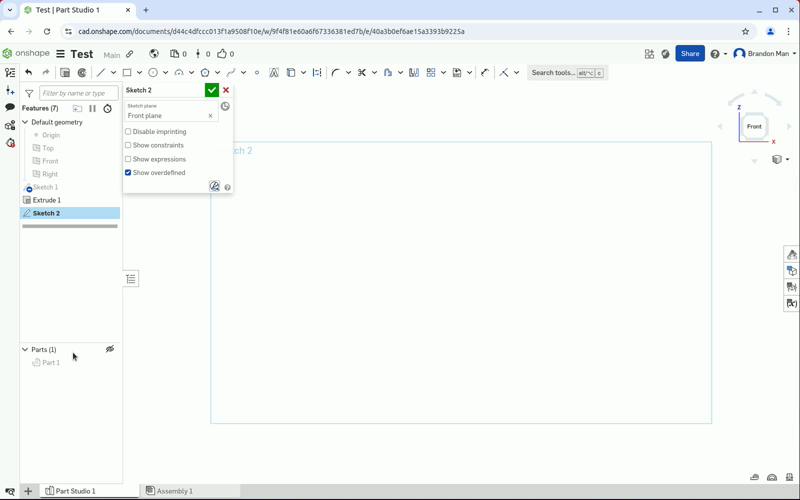
key(l)
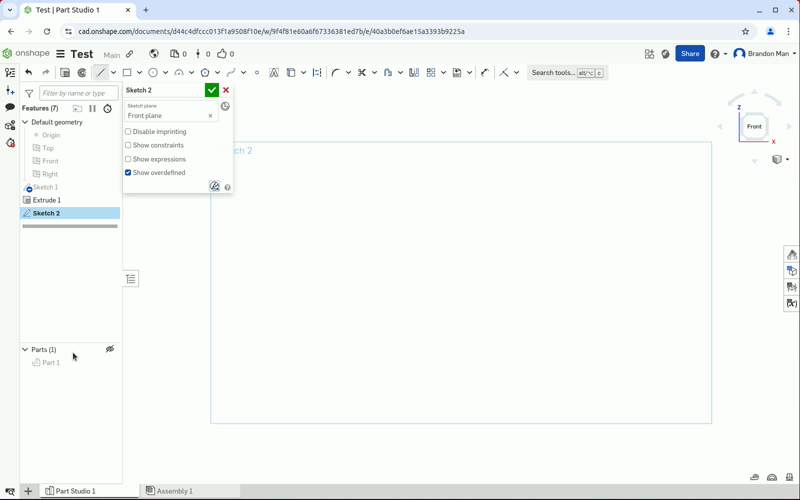
key_down(shift)
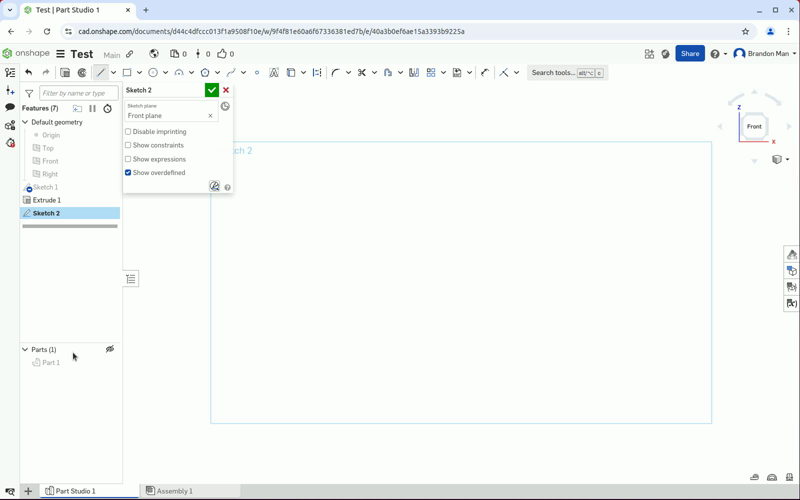
mouse_move(385, 301)
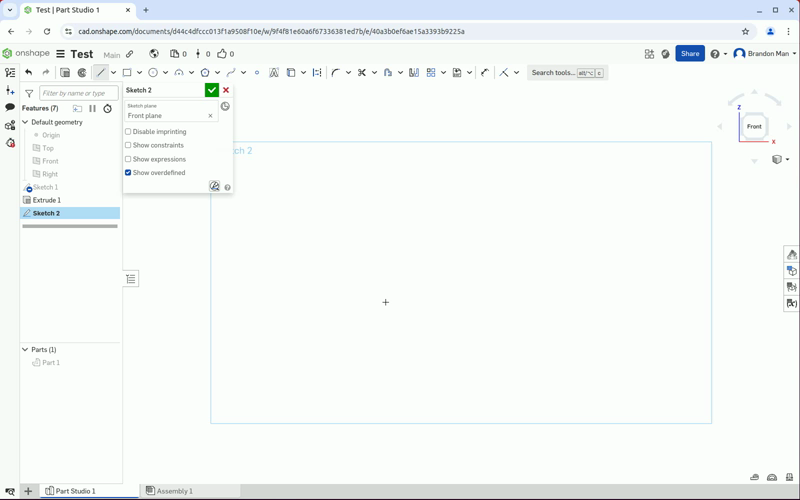
click(385, 301)
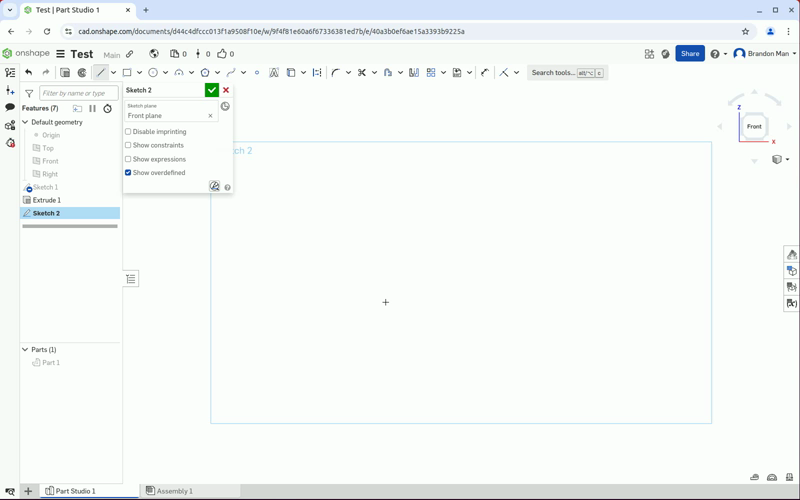
key_up(shift)
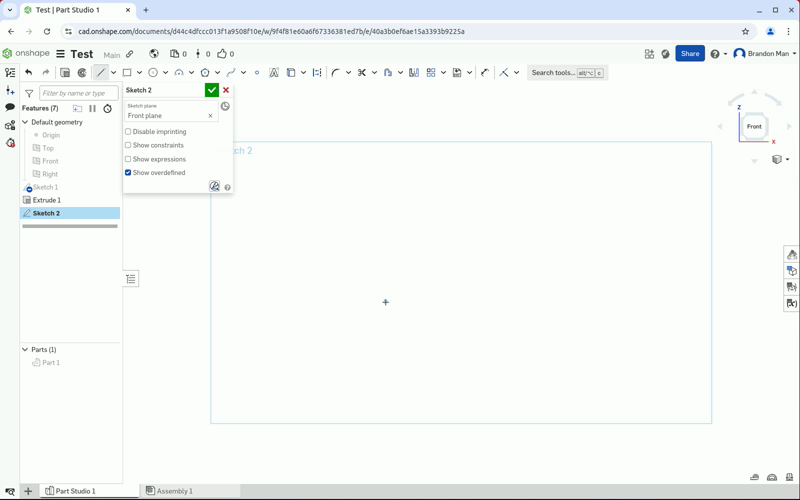
key_down(shift)
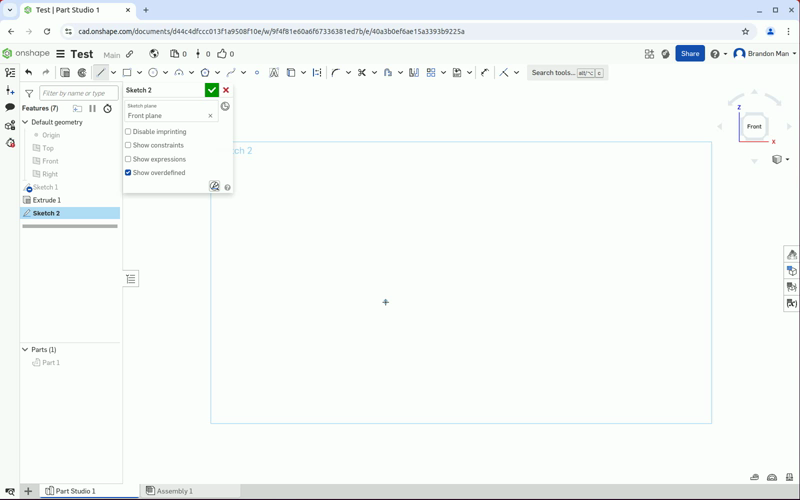
mouse_move(498, 301)
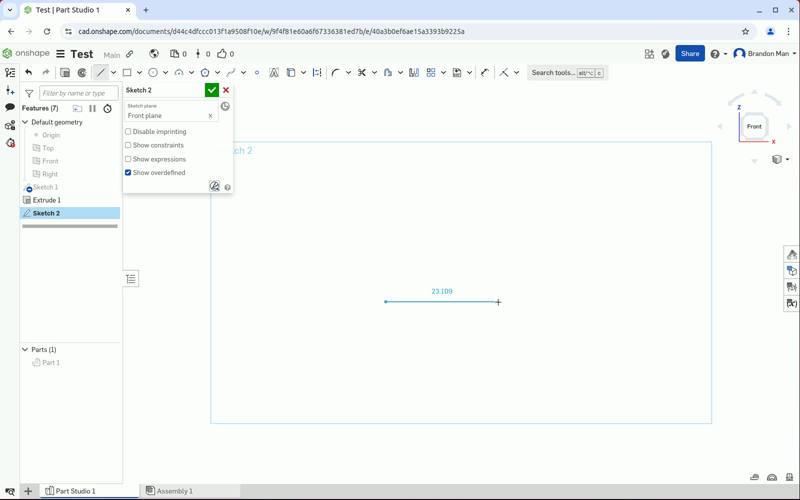
click(498, 301)
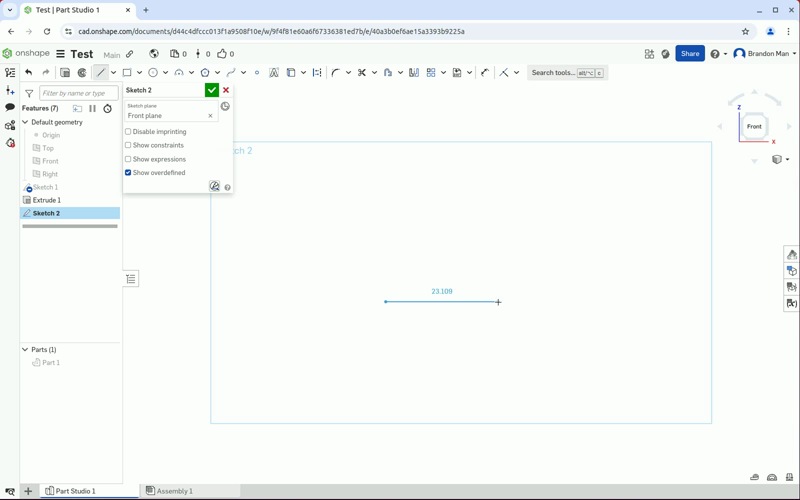
key_up(shift)
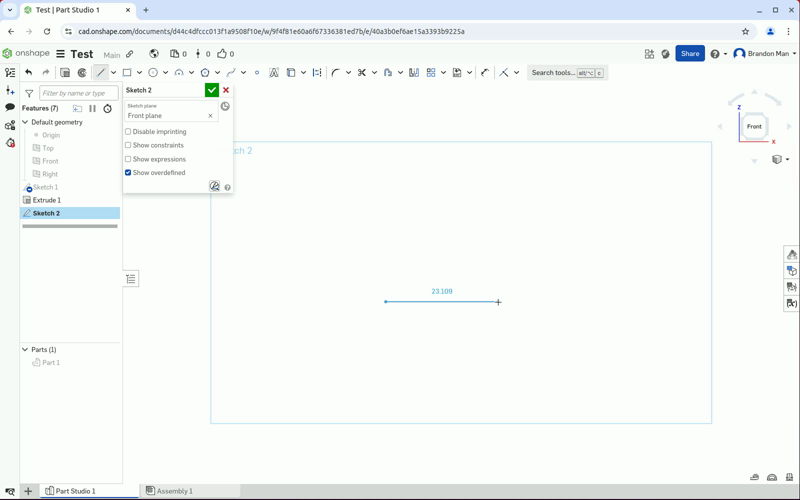
key_down(shift)
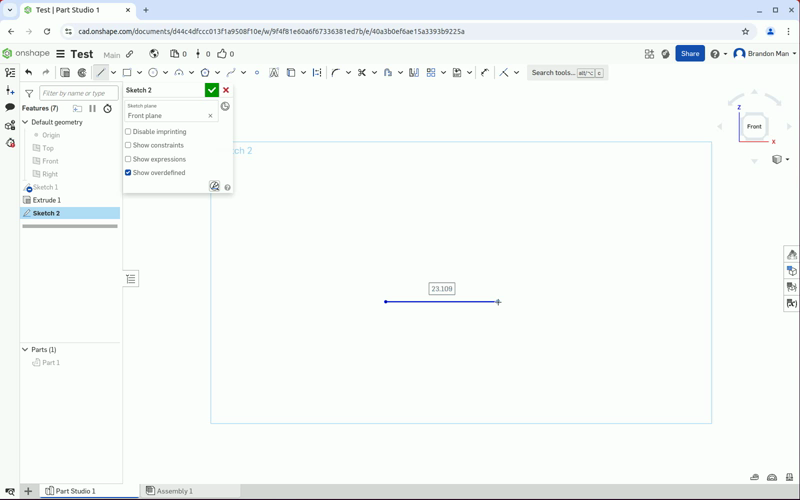
mouse_move(528, 301)
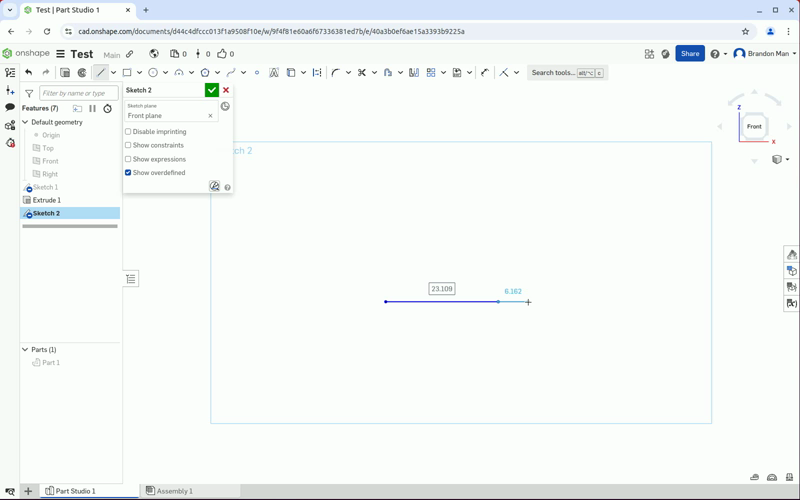
mouse_move(498, 243)
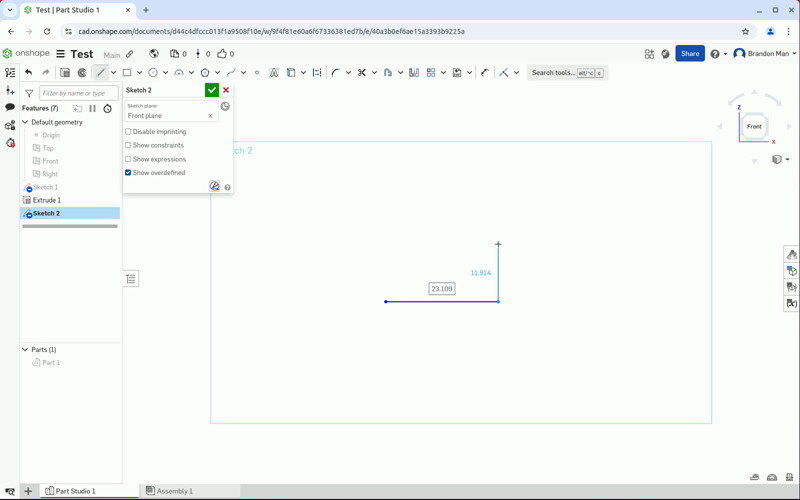
click(498, 243)
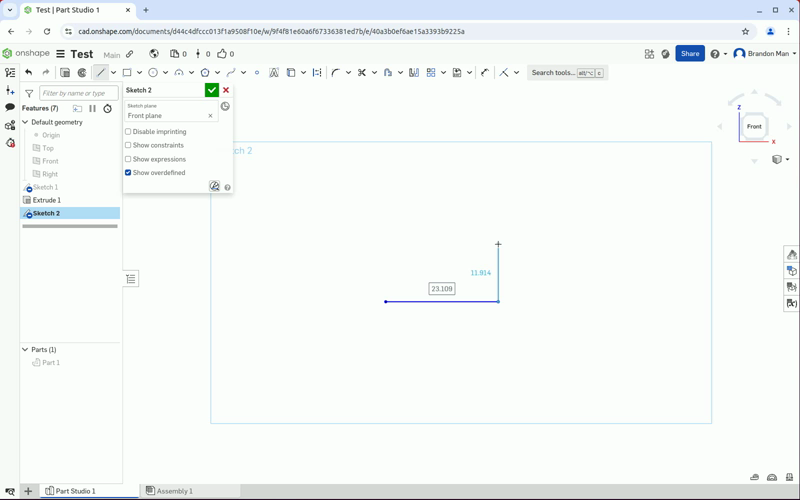
key_up(shift)
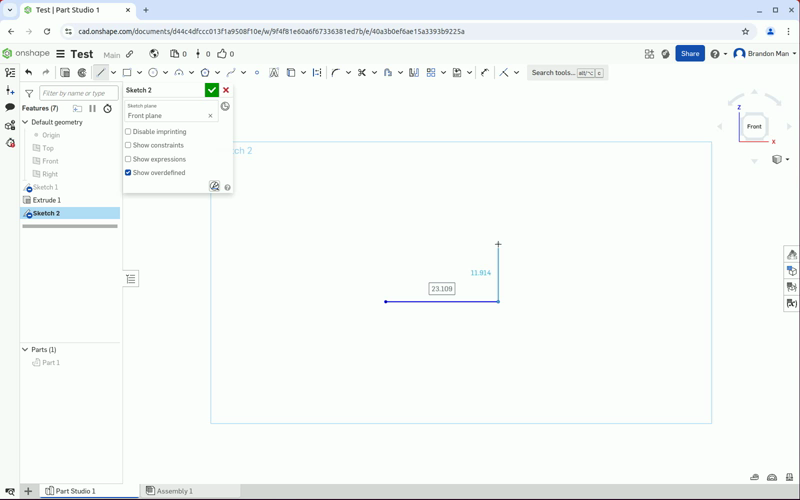
key_down(shift)
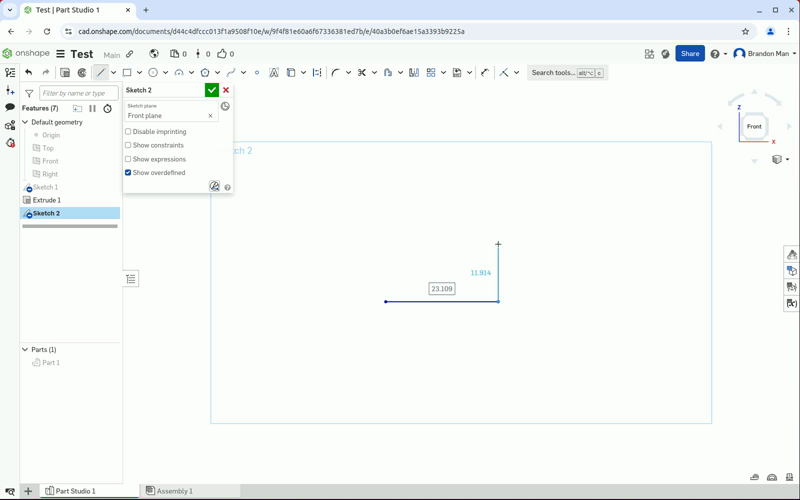
mouse_move(385, 301)
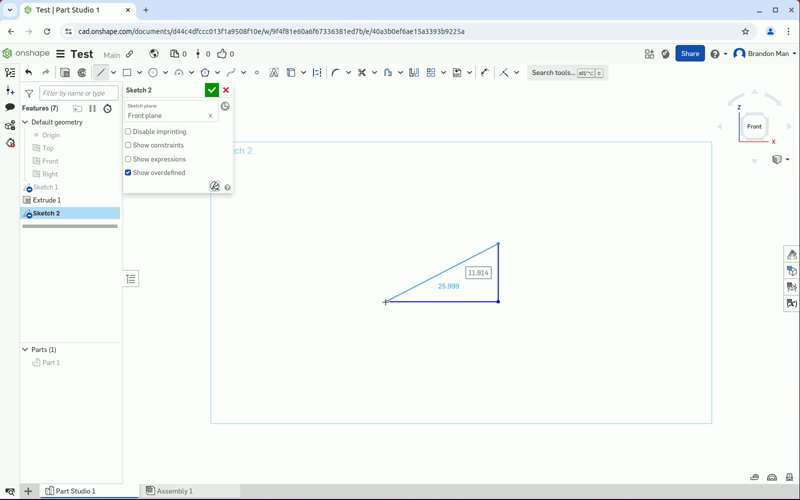
key_up(shift)
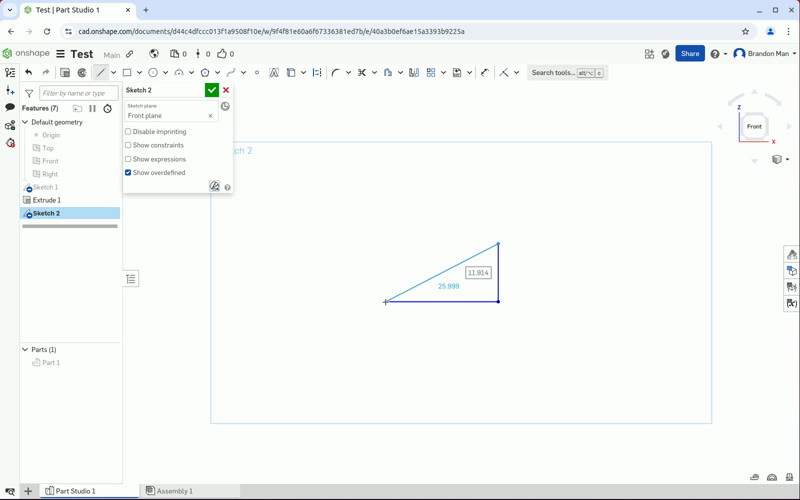
click(385, 301)
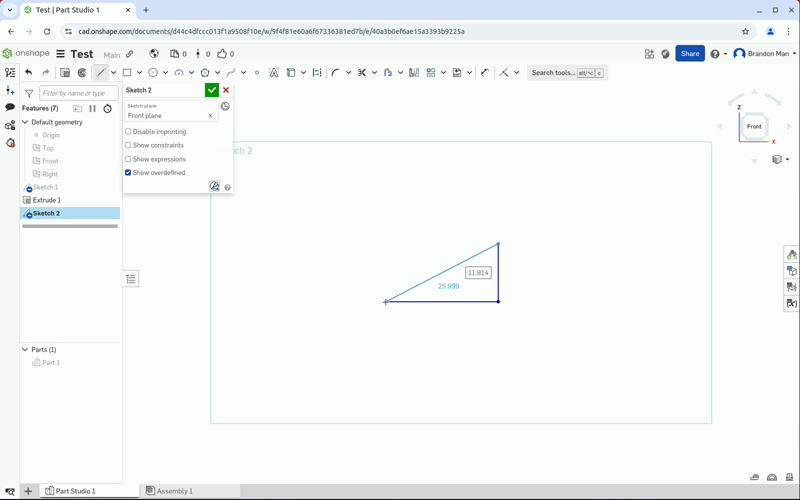
key(esc)
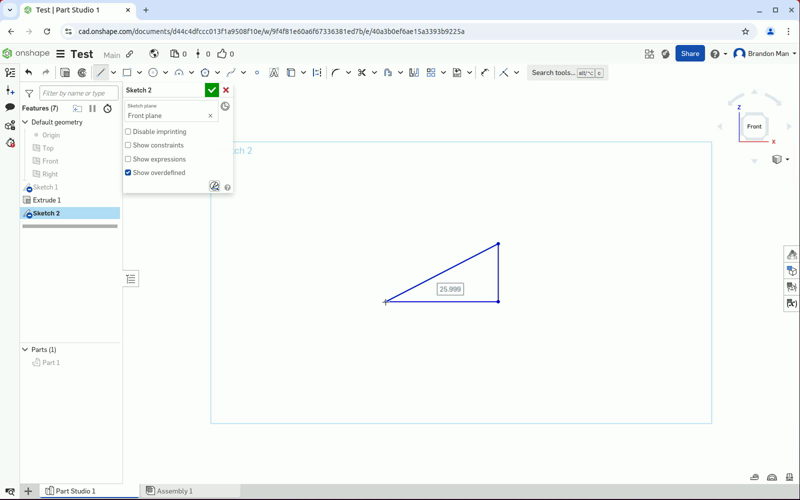
mouse_move(492, 262)
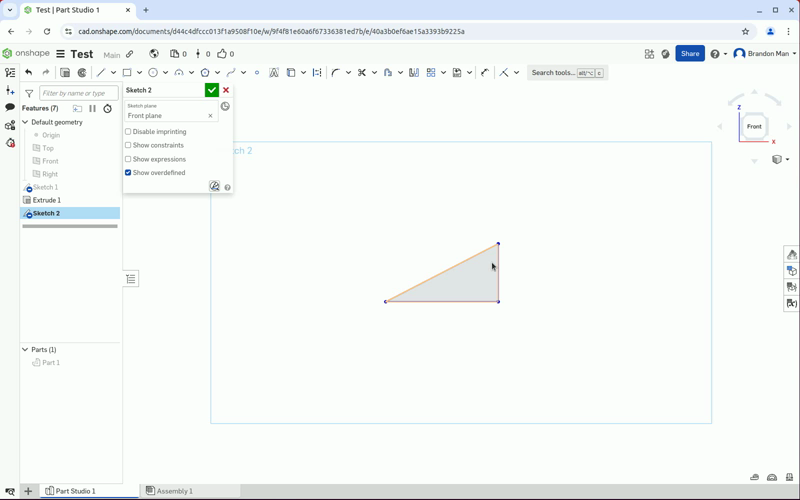
click(492, 262)
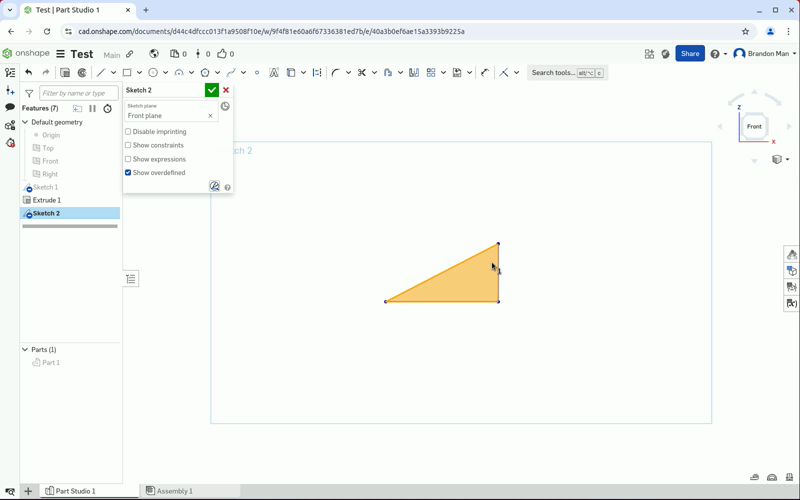
mouse_move(73, 352)
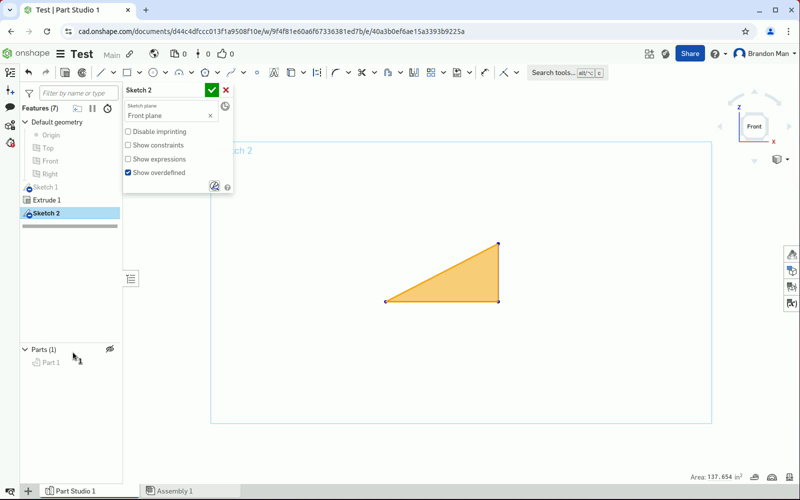
key(shift+y)
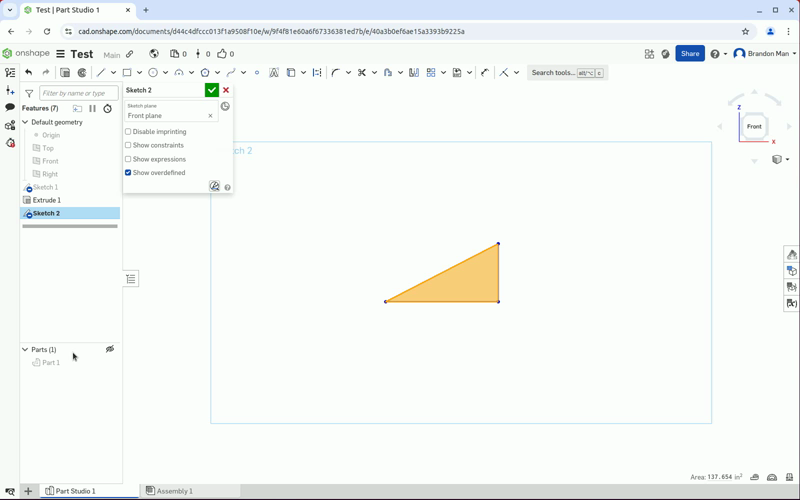
key(shift+e)
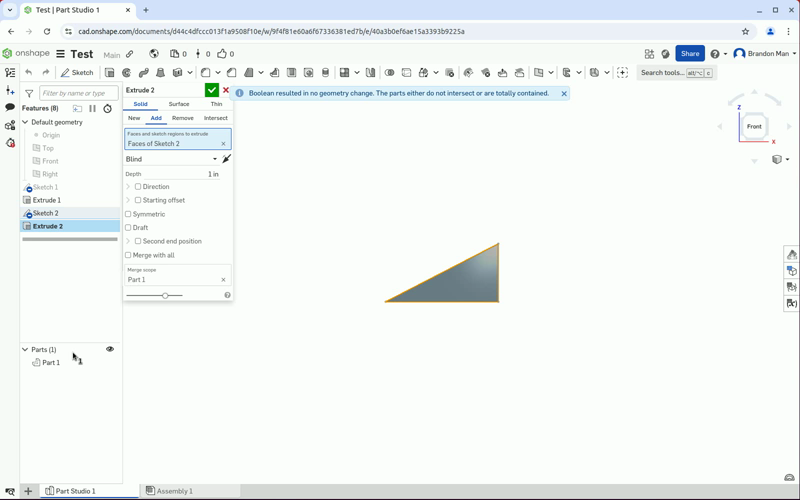
mouse_move(143, 106)
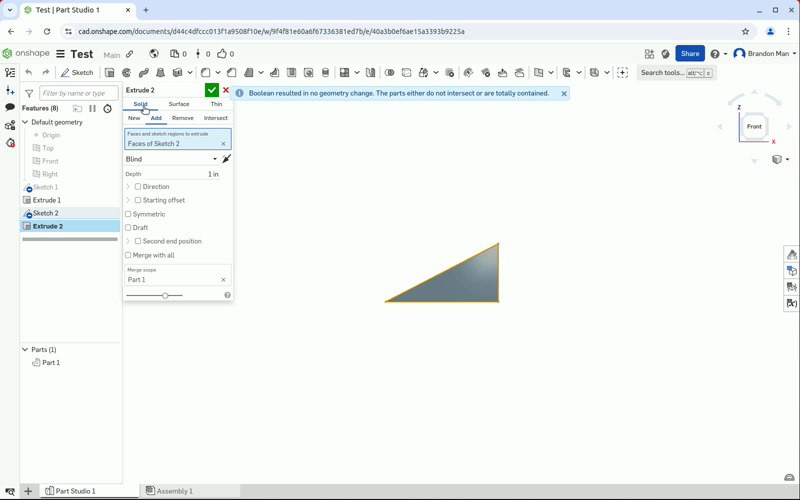
click(143, 106)
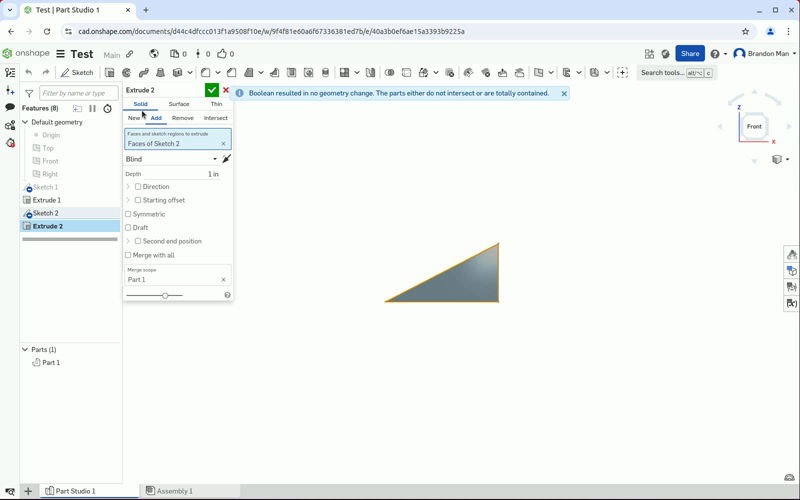
mouse_move(137, 120)
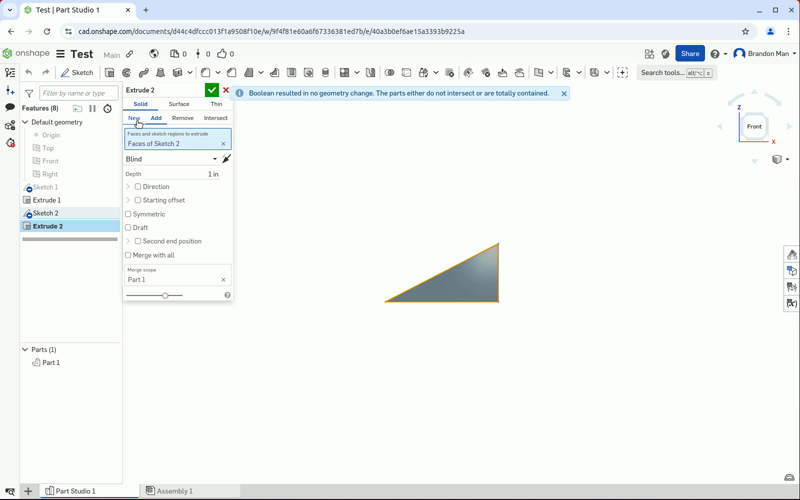
click(137, 120)
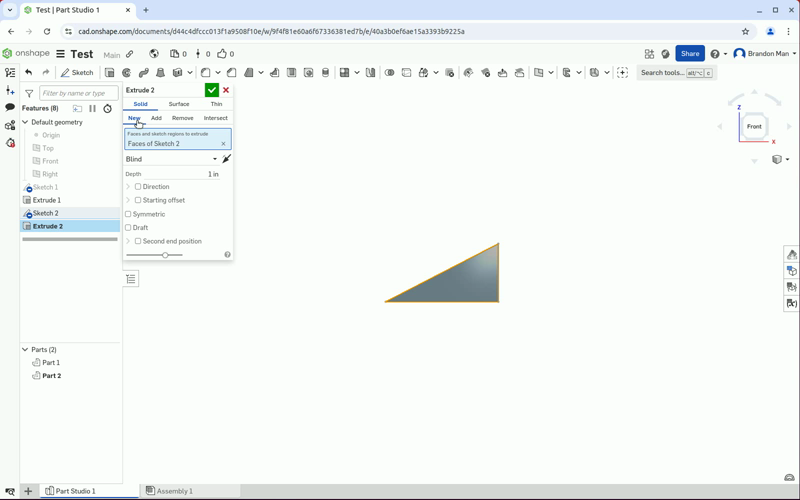
key(tab, 4)
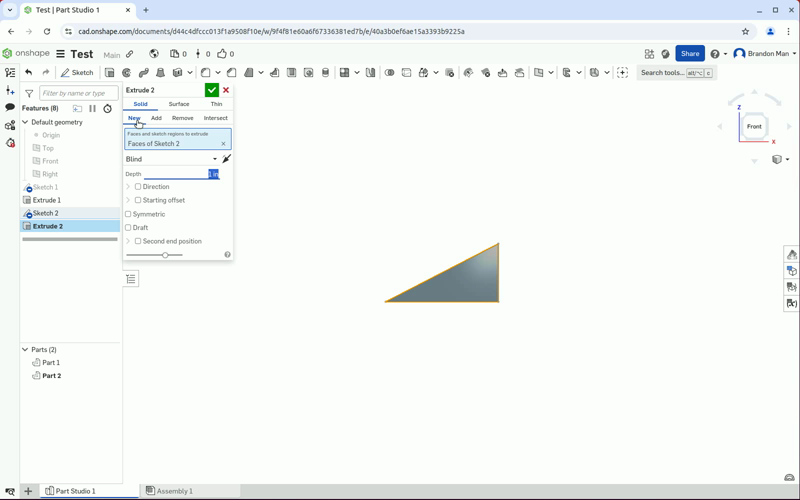
text(22.386)
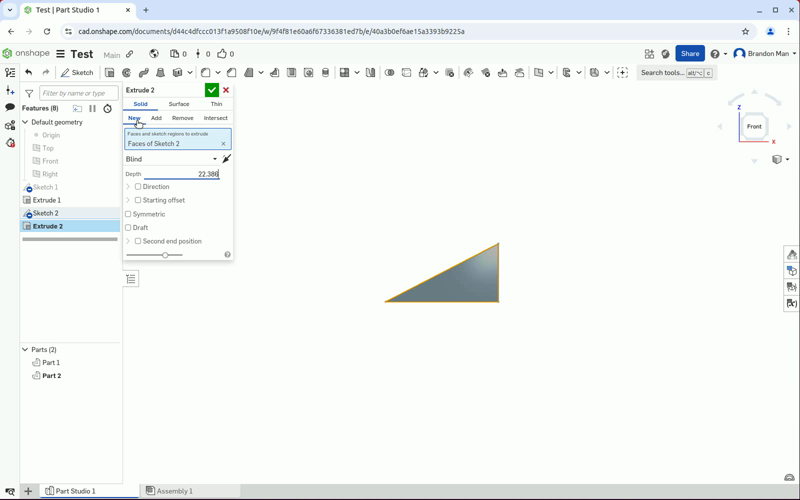
key(enter)
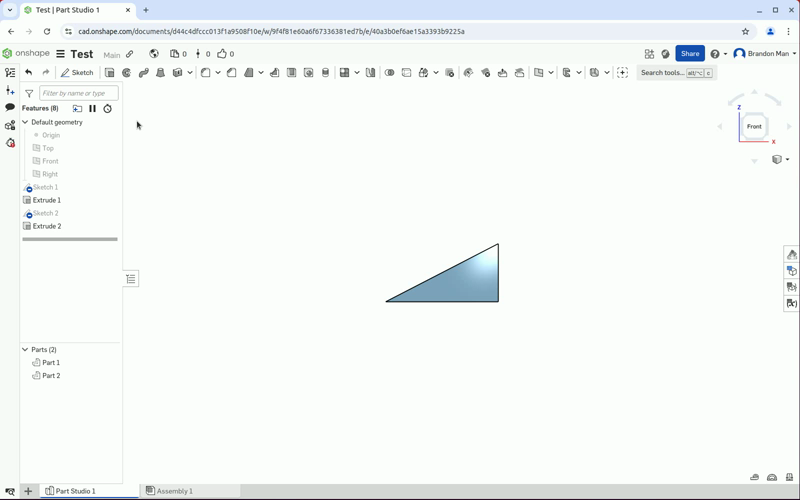
key(shift+h)
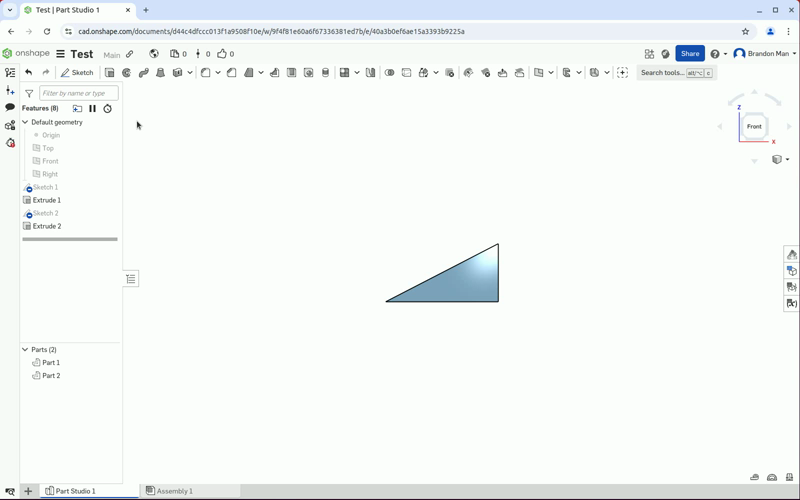
key(shift+h)
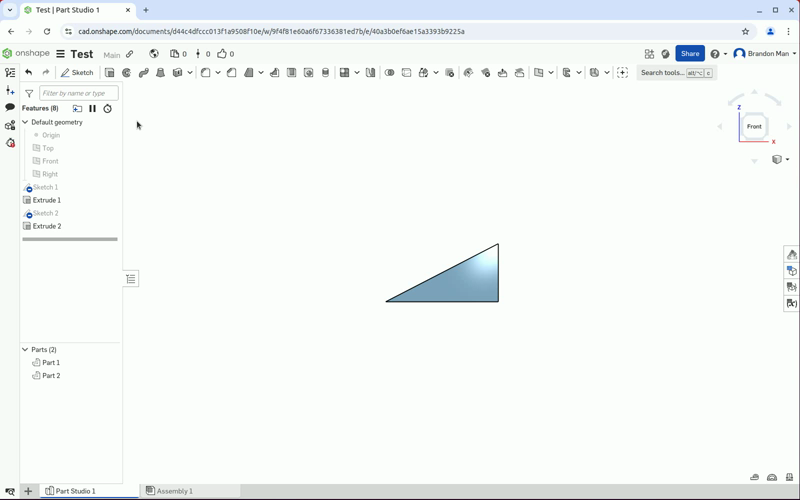
mouse_move(73, 189)
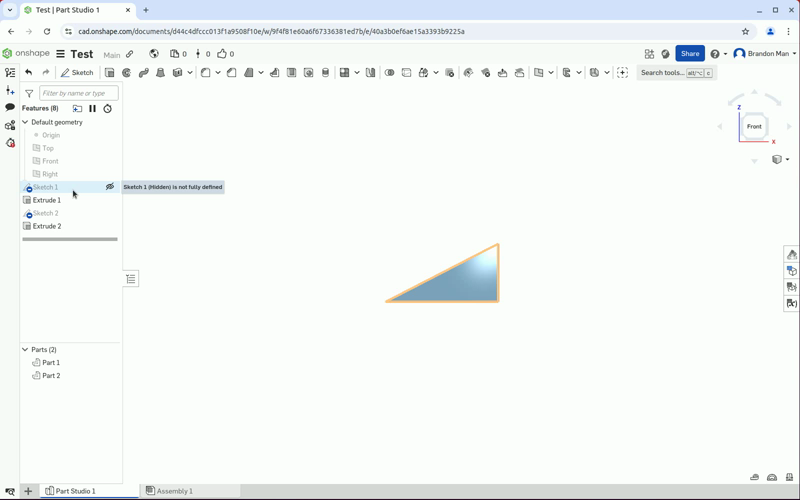
click(73, 189)
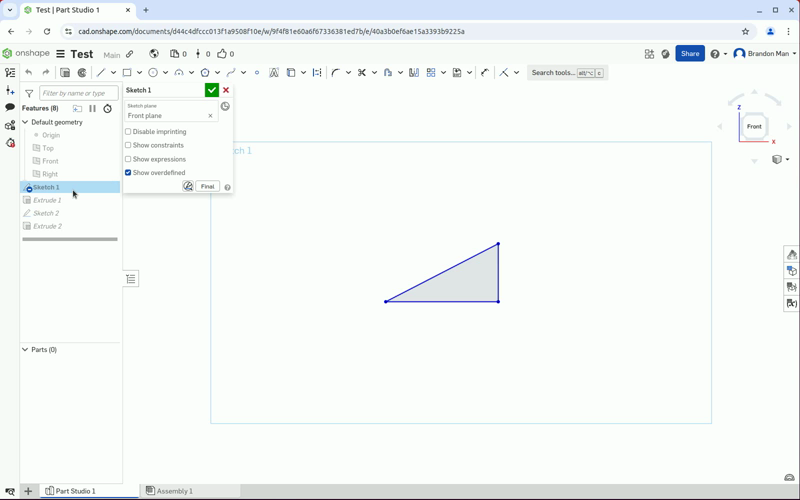
mouse_move(229, 92)
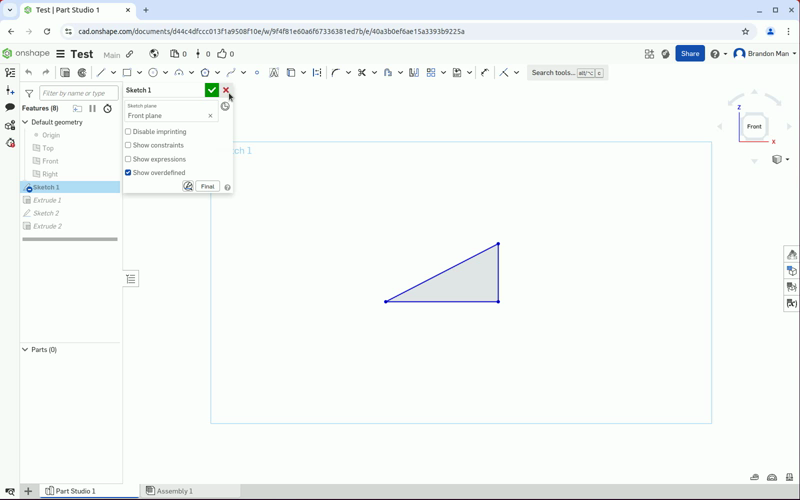
click(229, 92)
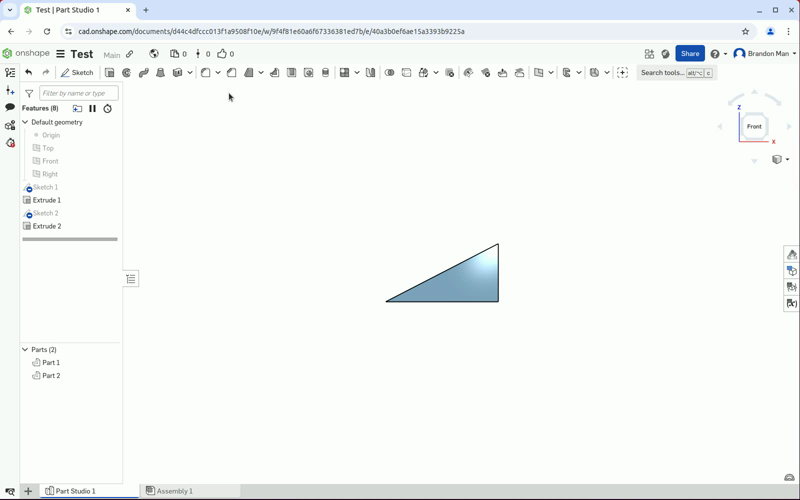
mouse_move(73, 352)
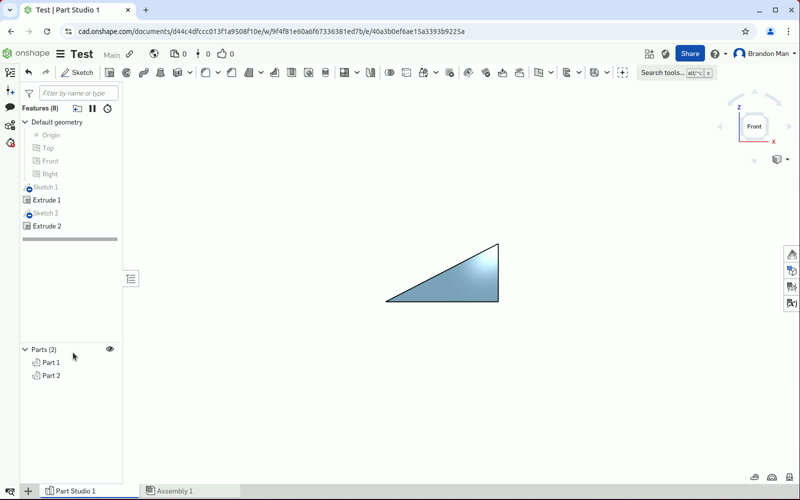
key(y)
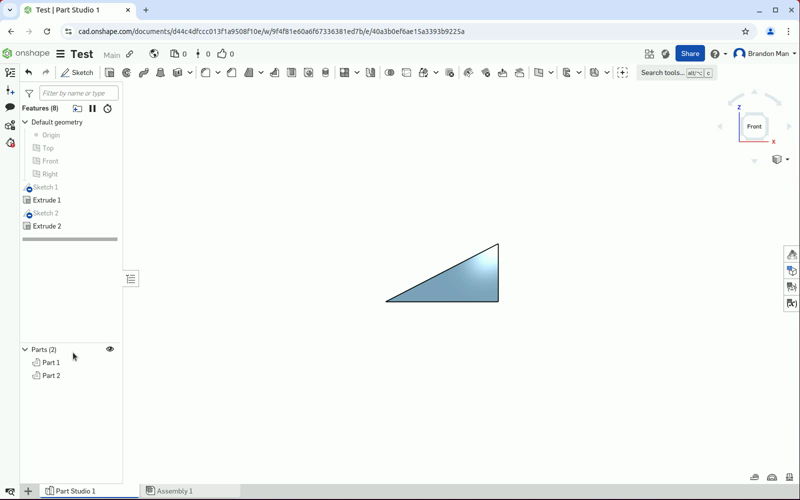
key(shift+p)
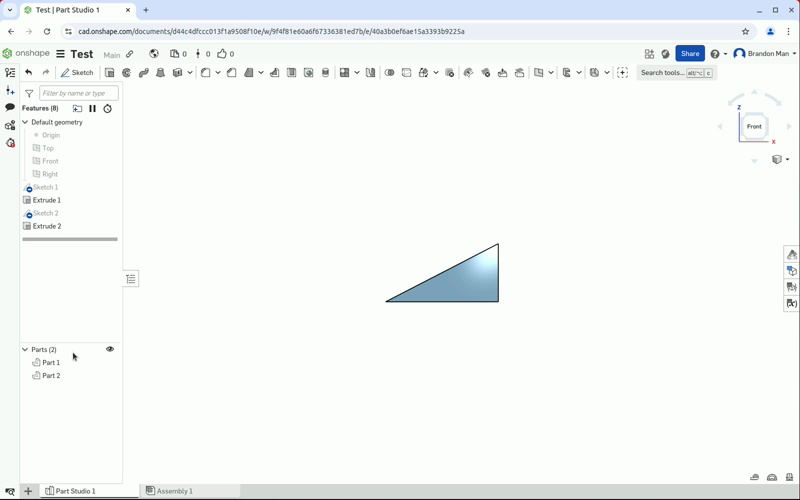
key(space)
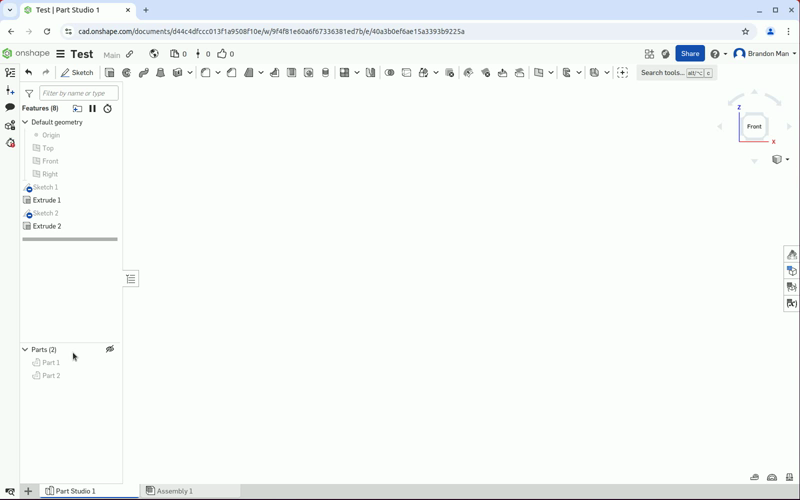
key_down(shift)
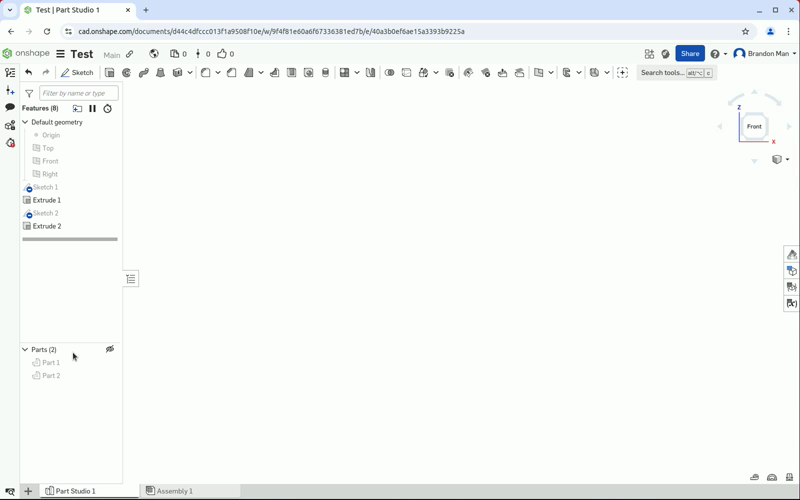
key(left)
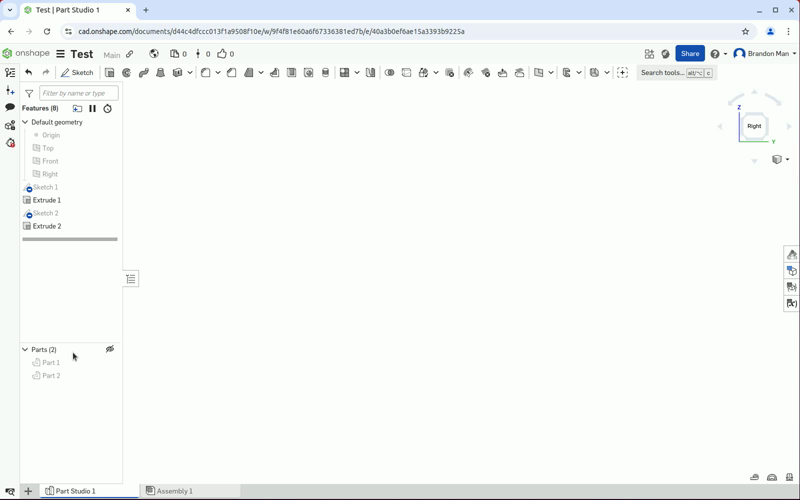
key_up(shift)
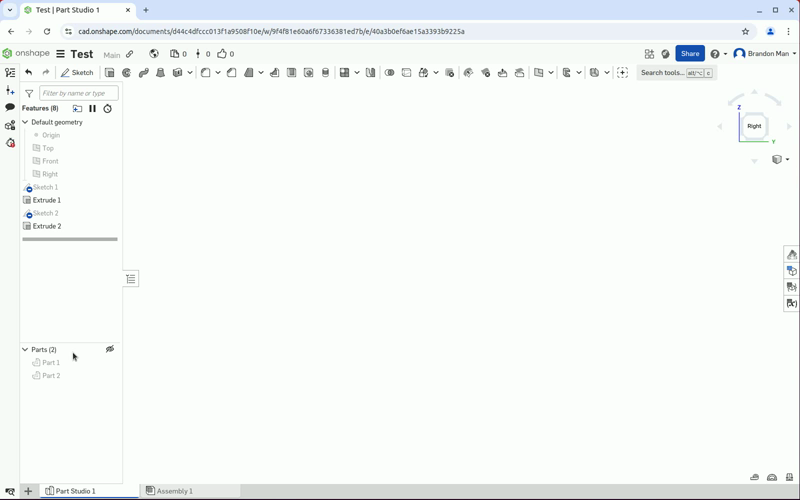
mouse_move(73, 352)
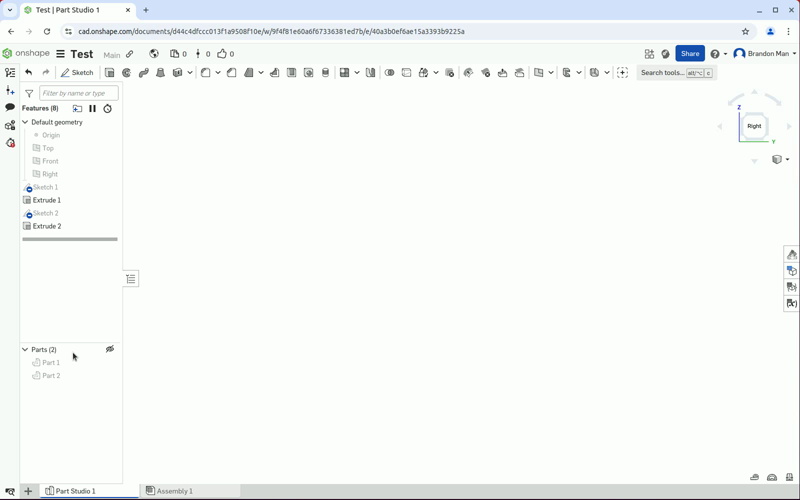
key(shift+y)
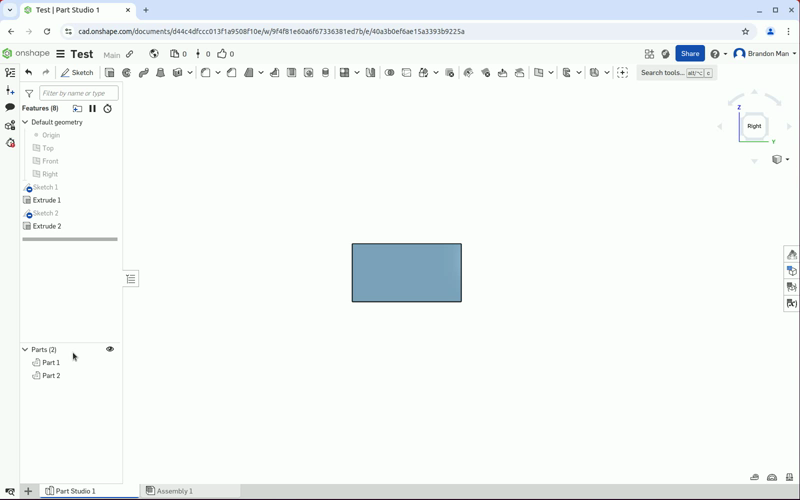
mouse_move(541, 75)
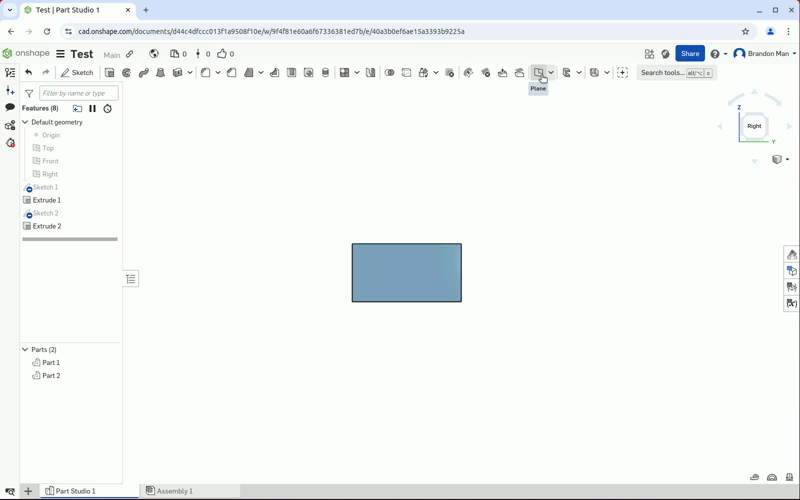
click(541, 75)
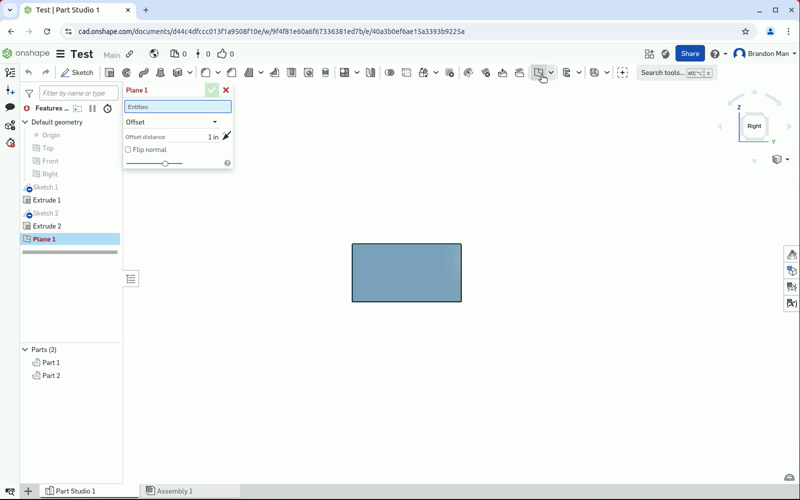
mouse_move(73, 176)
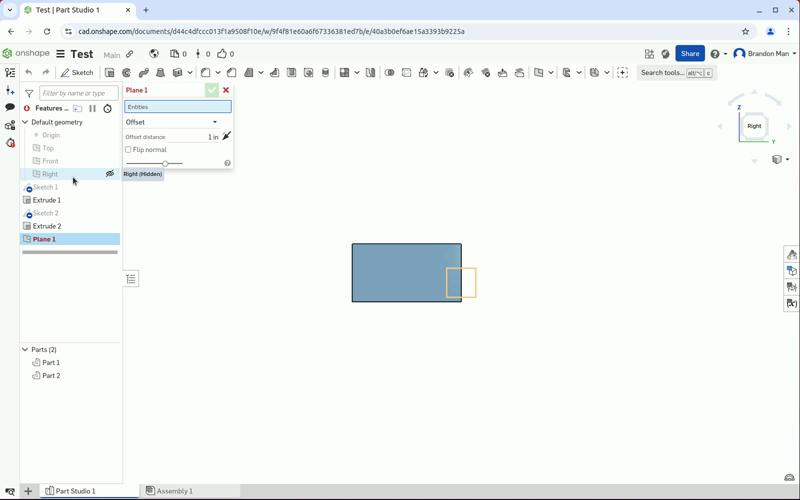
click(73, 176)
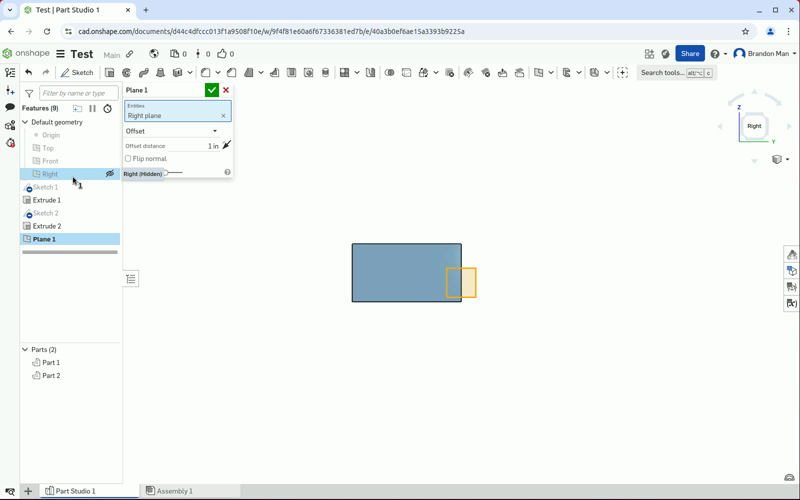
key(tab, 2)
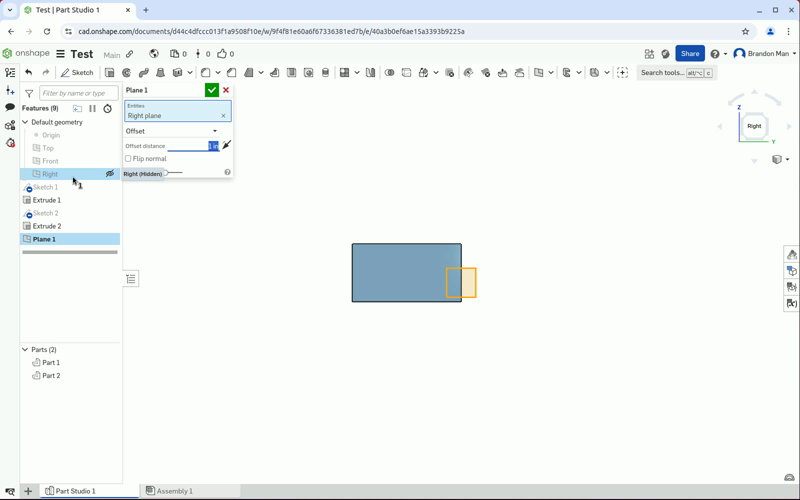
text(7.703)
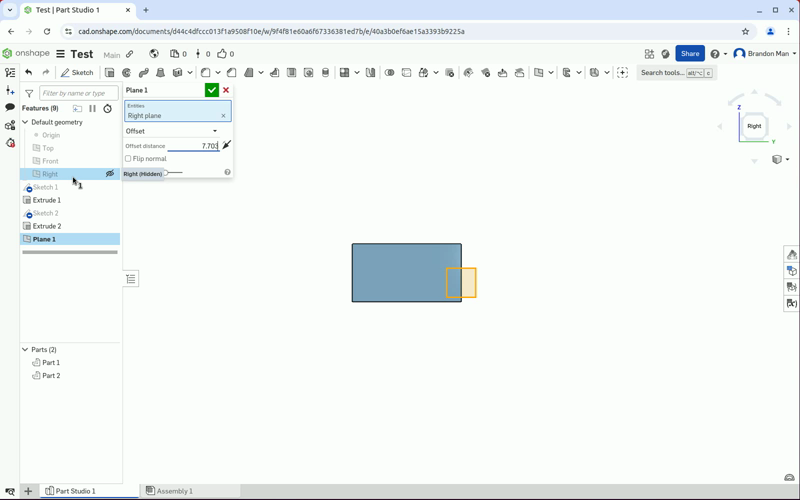
key(enter, 2)
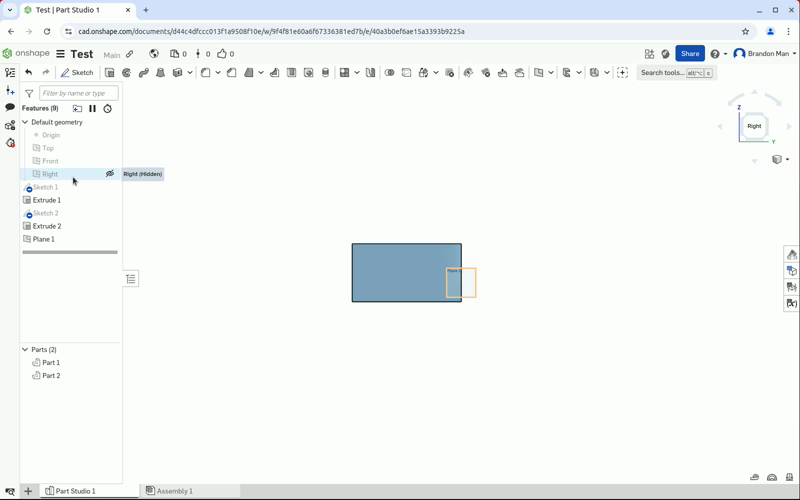
key(shift+s)
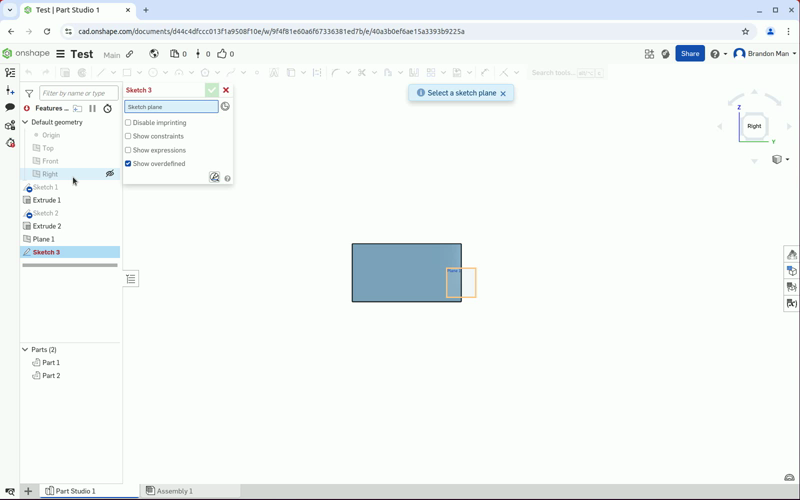
mouse_move(73, 241)
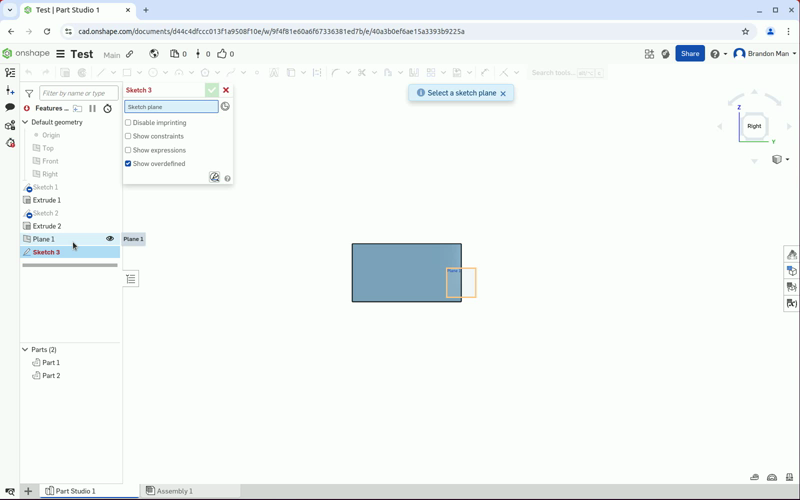
click(73, 241)
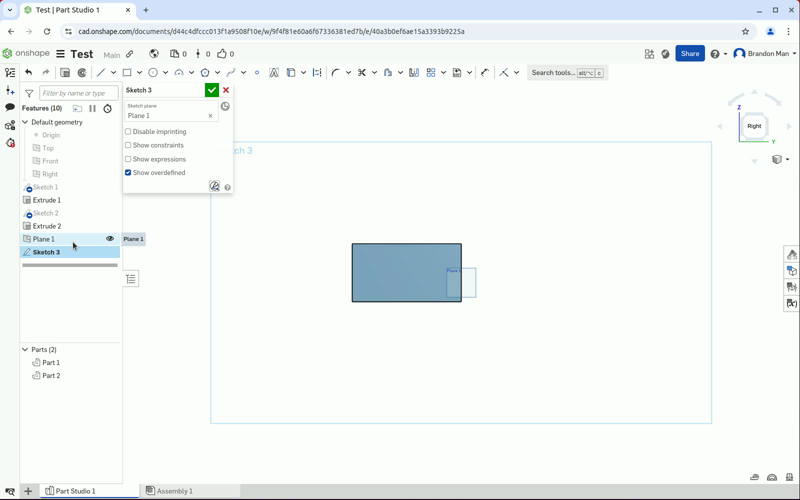
mouse_move(73, 352)
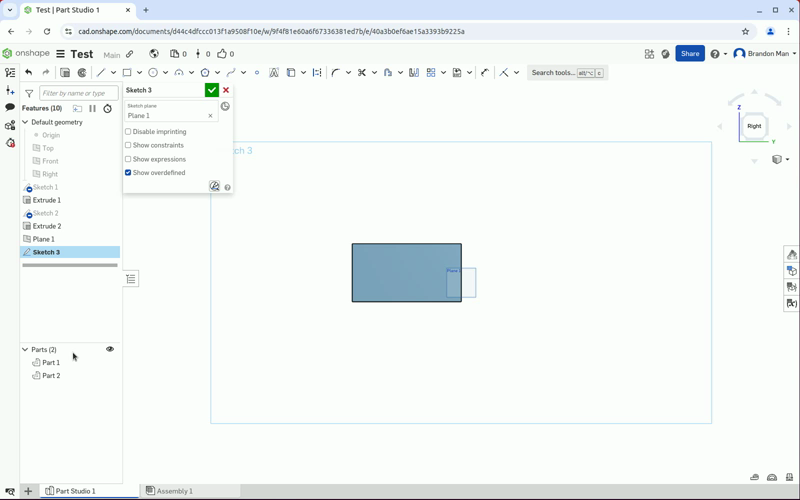
key(y)
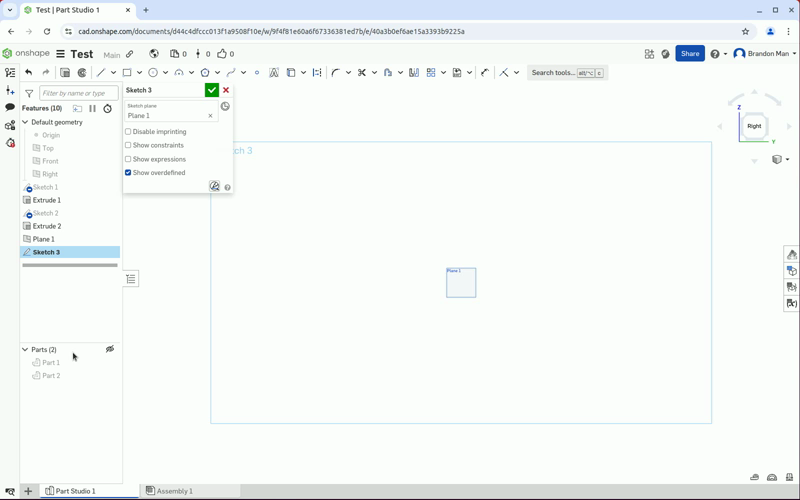
key(l)
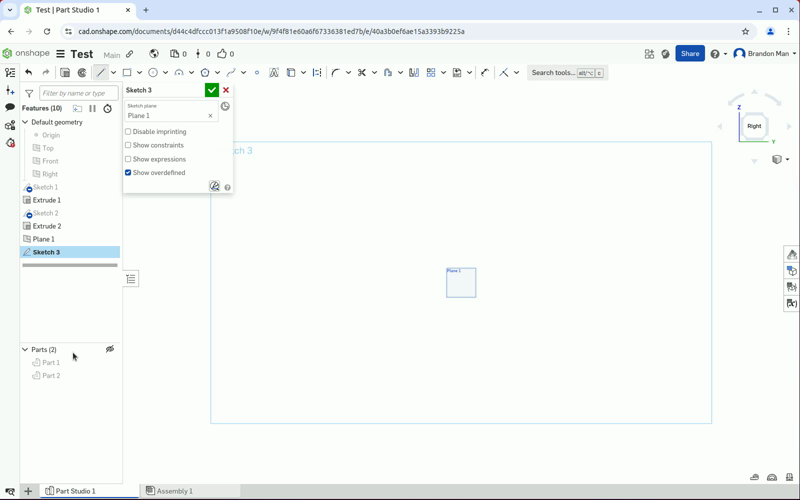
key_down(shift)
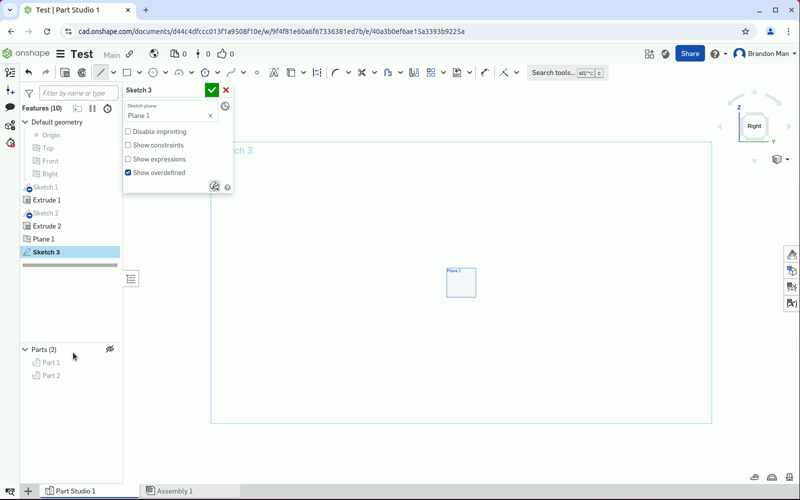
mouse_move(390, 301)
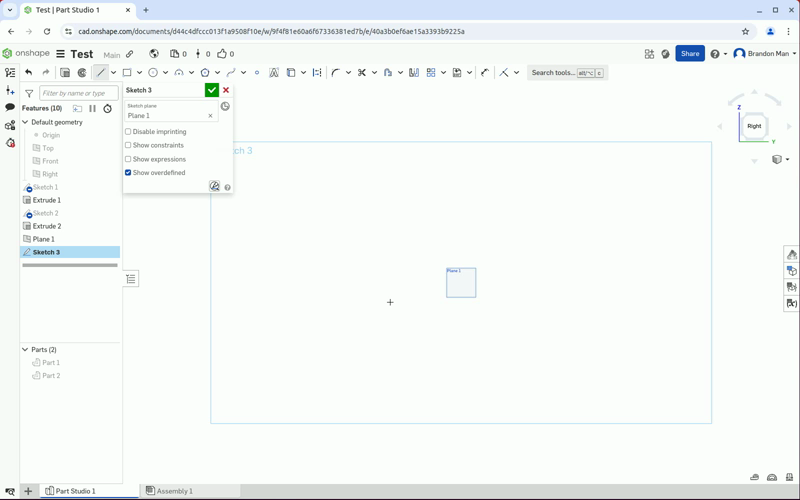
click(390, 301)
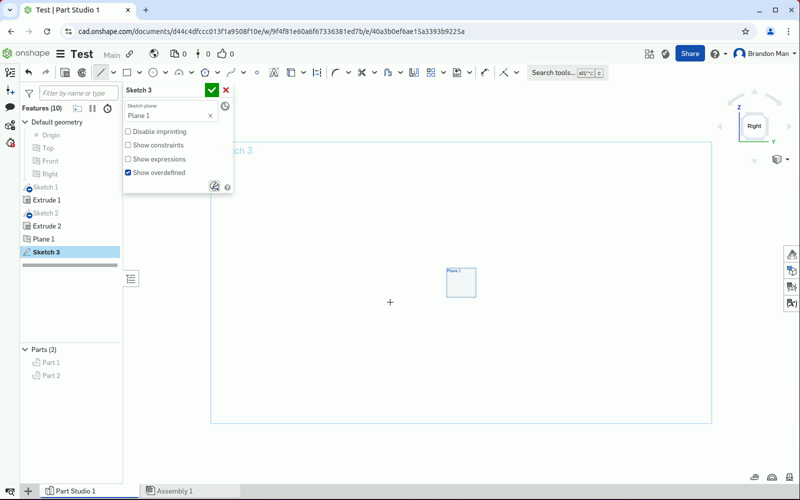
key_up(shift)
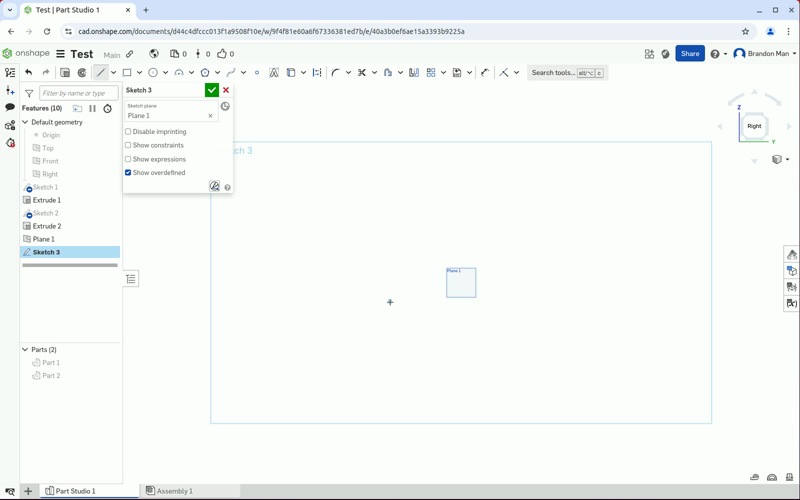
key_down(shift)
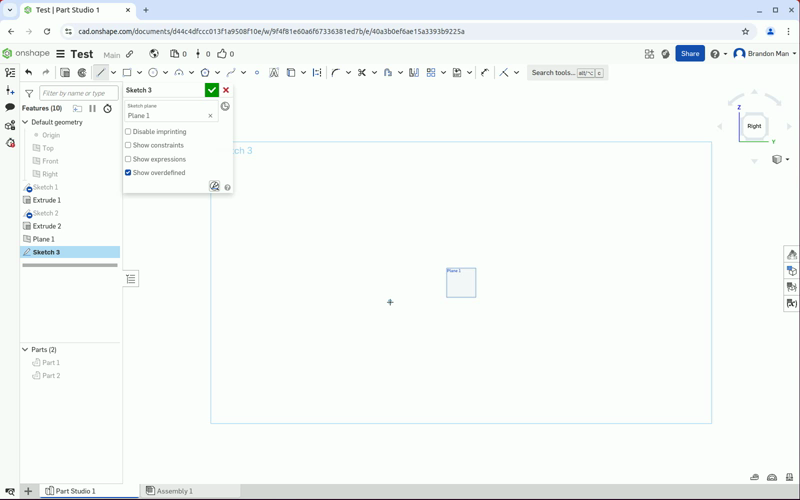
mouse_move(420, 301)
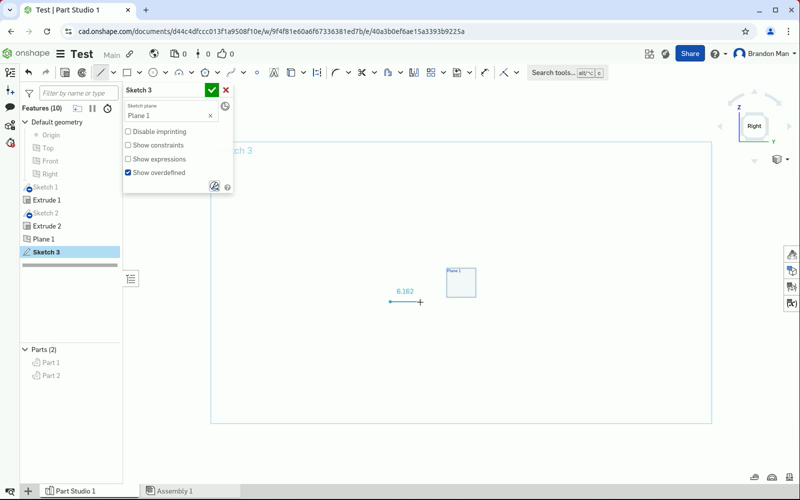
mouse_move(421, 301)
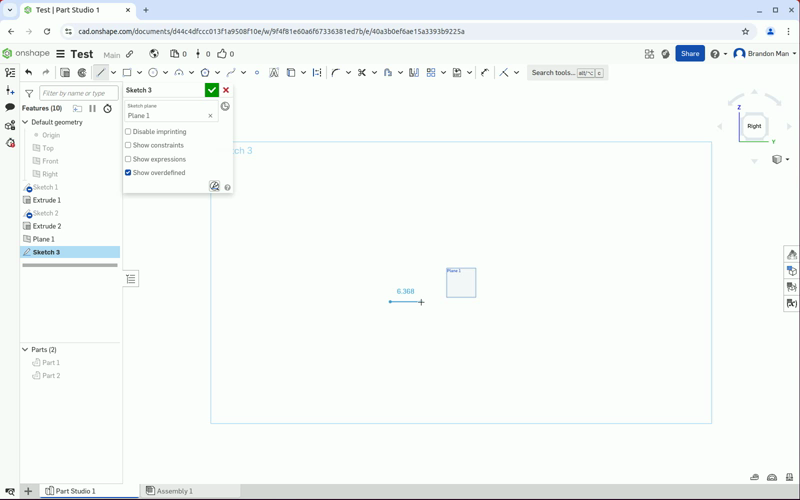
click(421, 301)
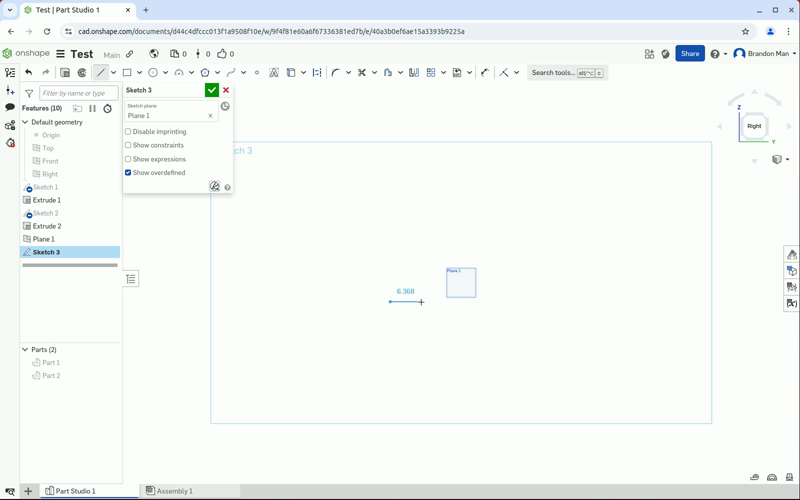
key_up(shift)
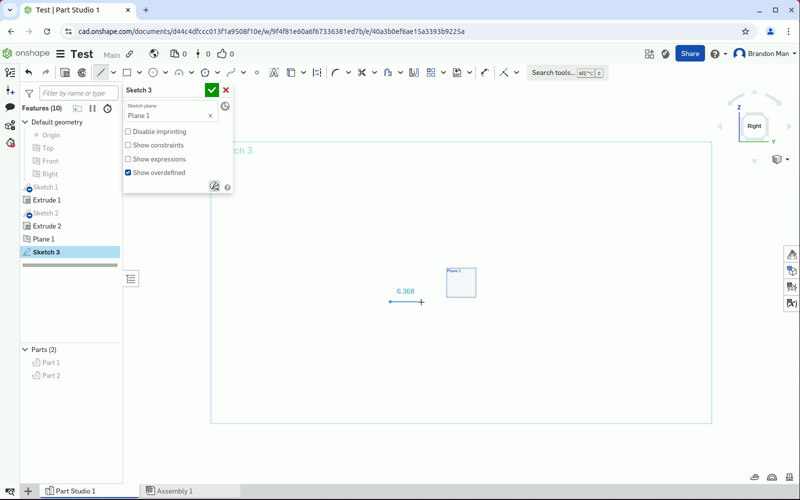
key_down(shift)
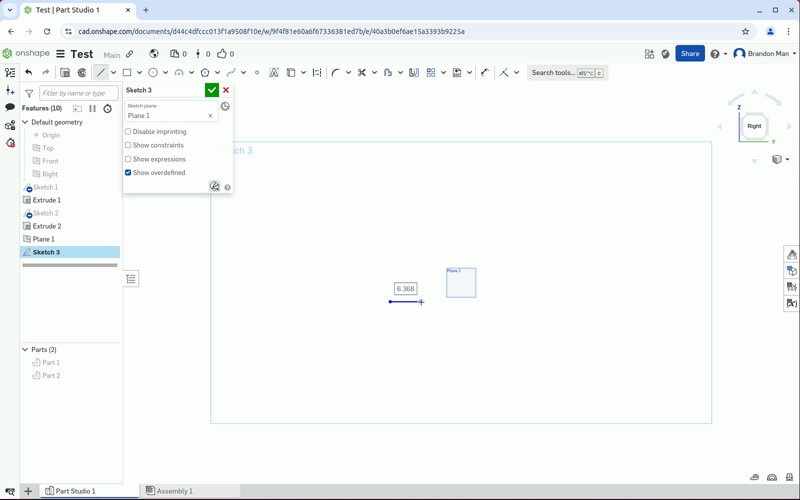
mouse_move(451, 301)
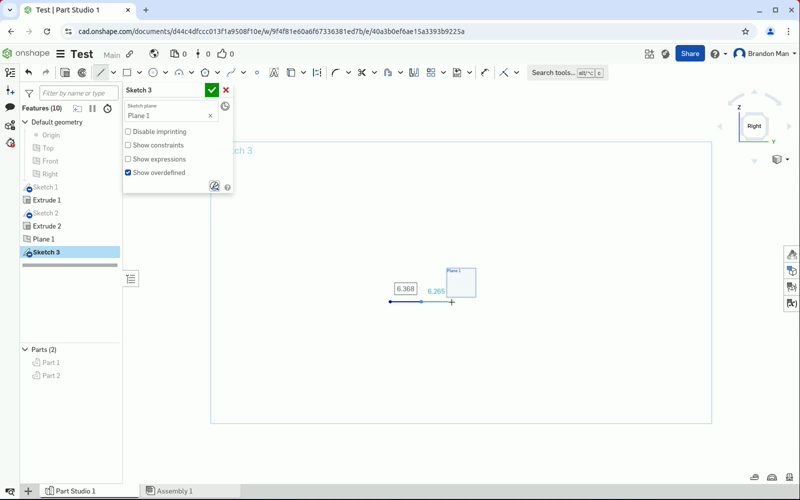
mouse_move(421, 243)
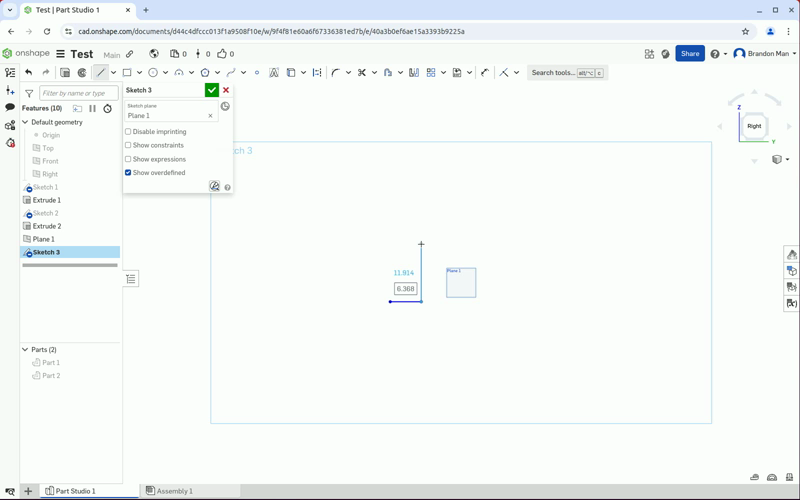
click(421, 243)
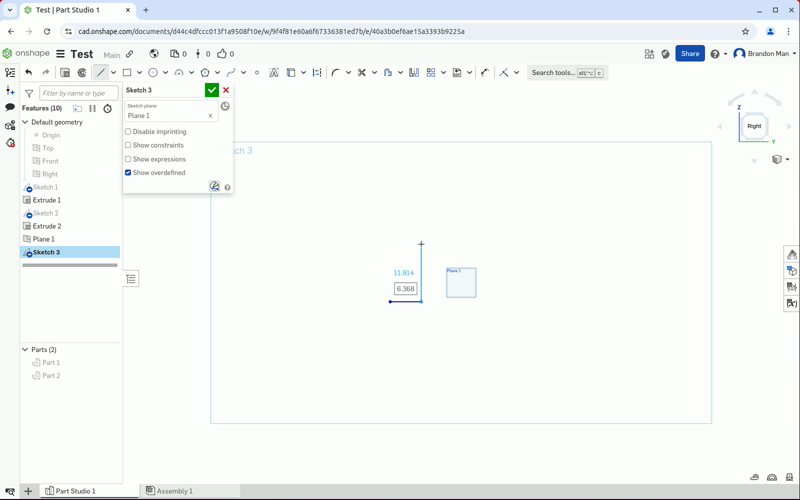
key_up(shift)
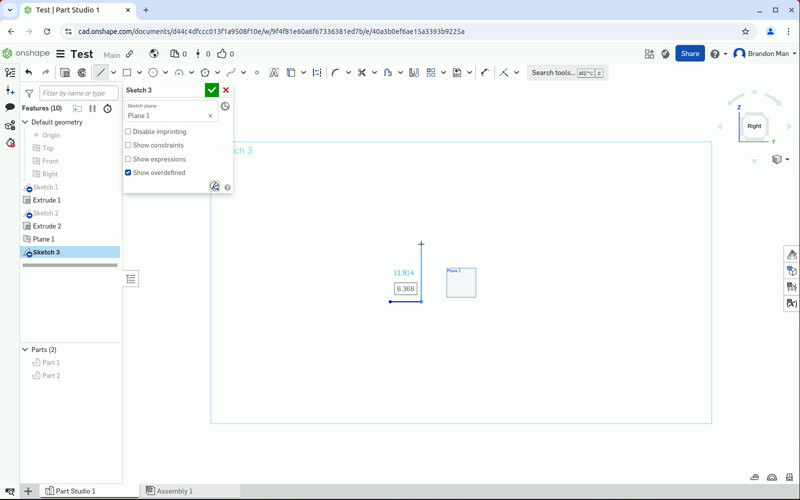
key_down(shift)
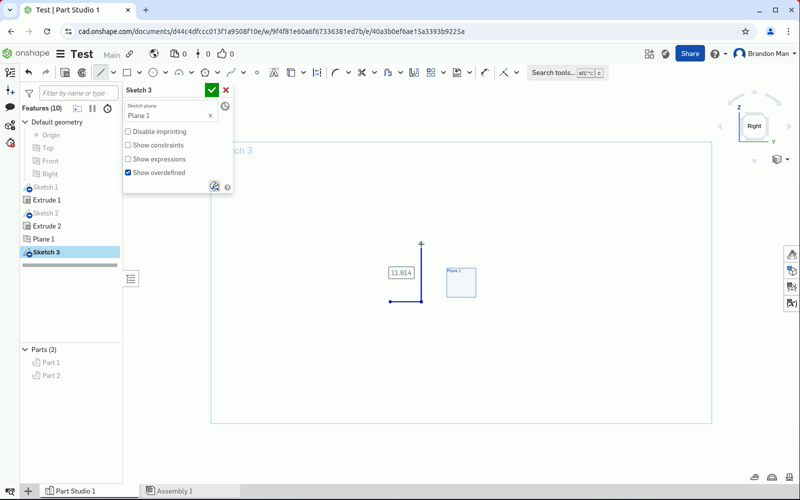
mouse_move(451, 243)
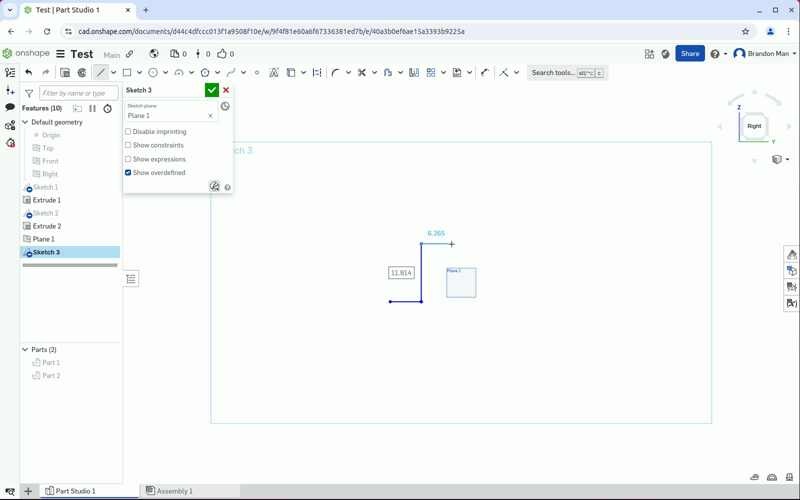
mouse_move(390, 243)
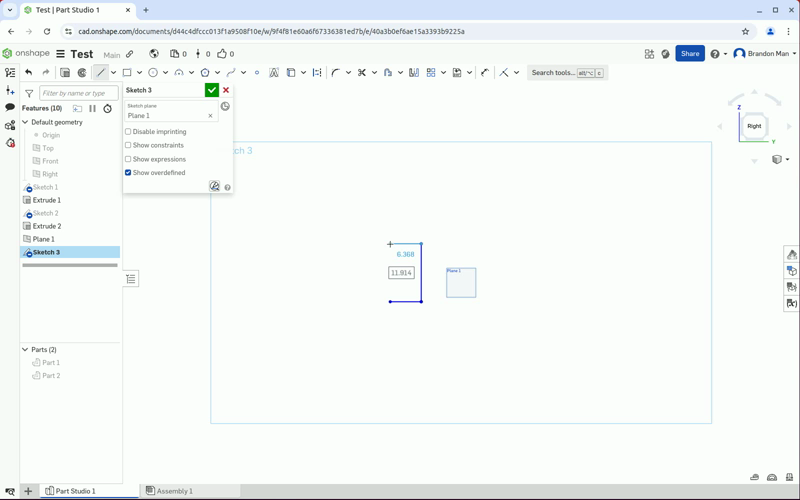
click(390, 243)
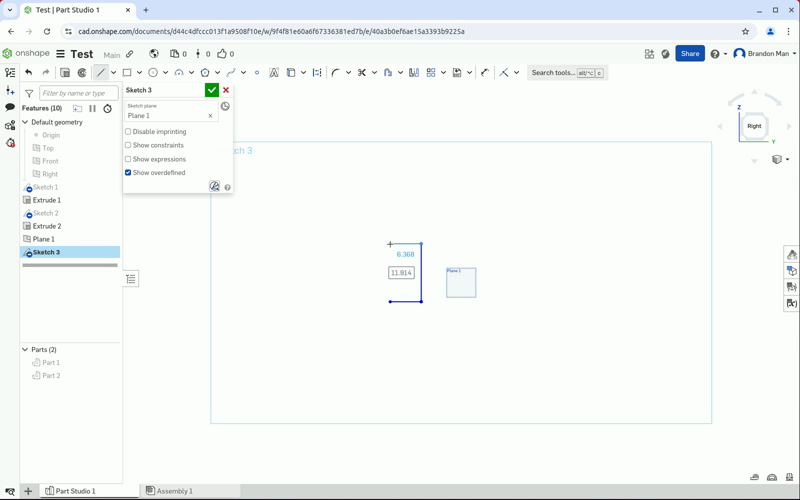
key_up(shift)
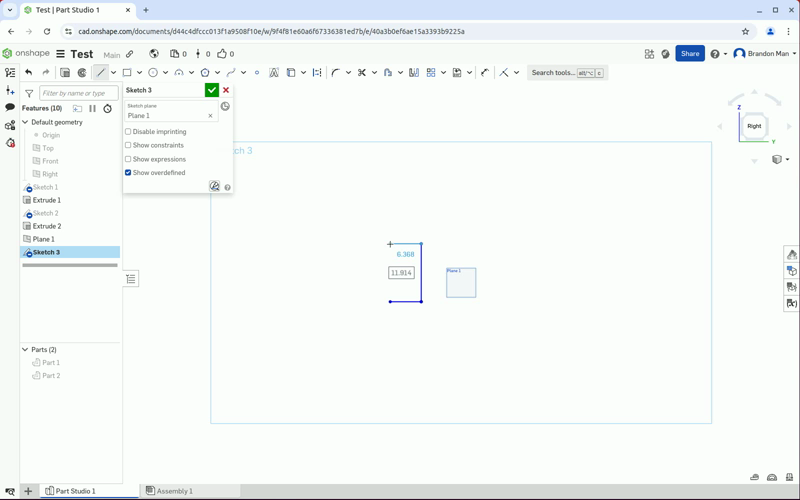
mouse_move(420, 243)
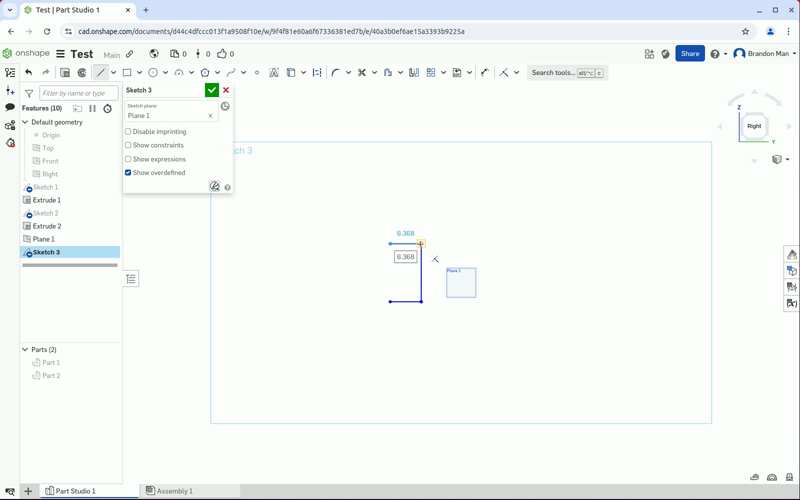
key_down(shift)
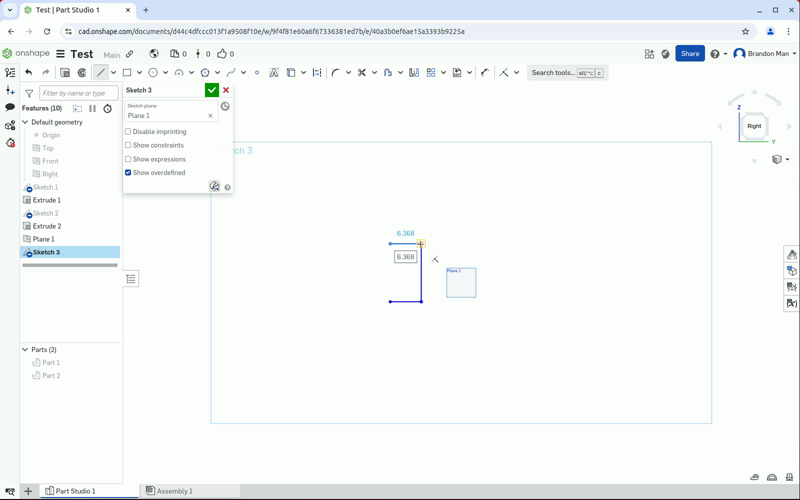
mouse_move(390, 301)
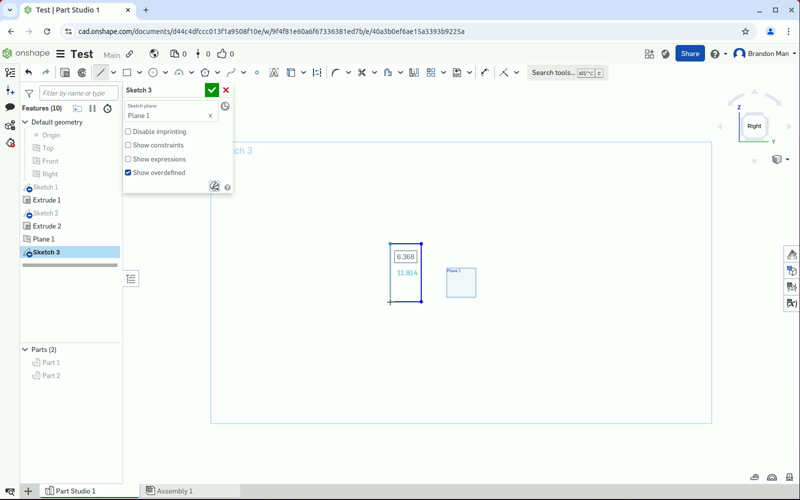
key_up(shift)
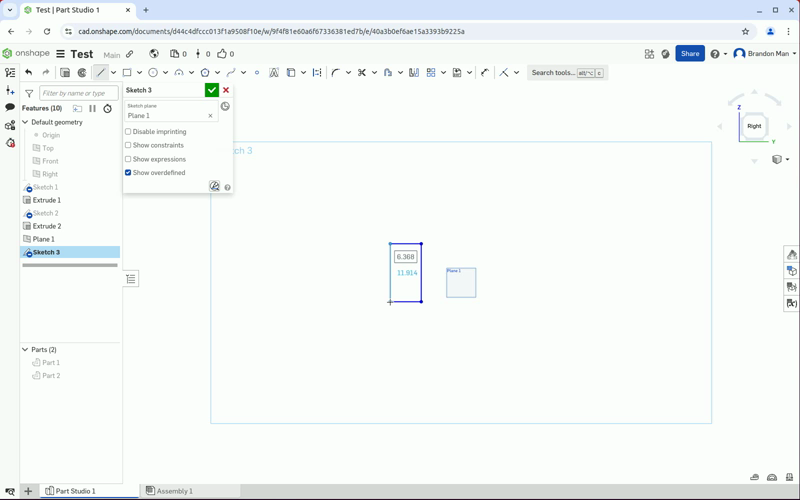
click(390, 301)
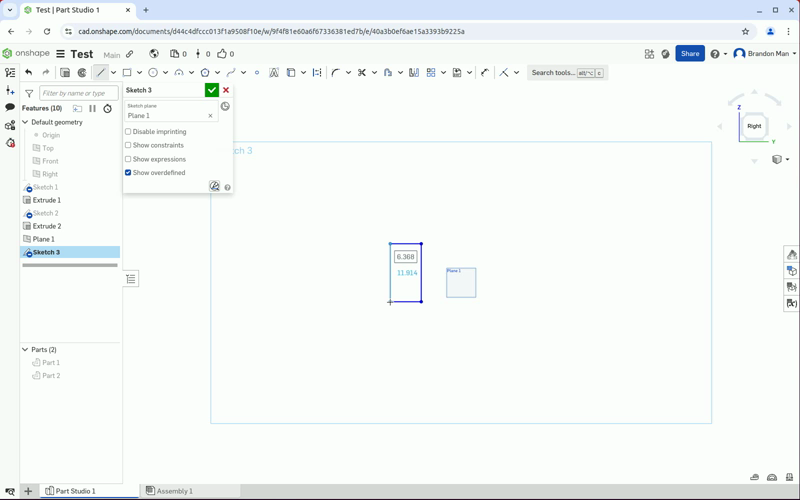
key(esc)
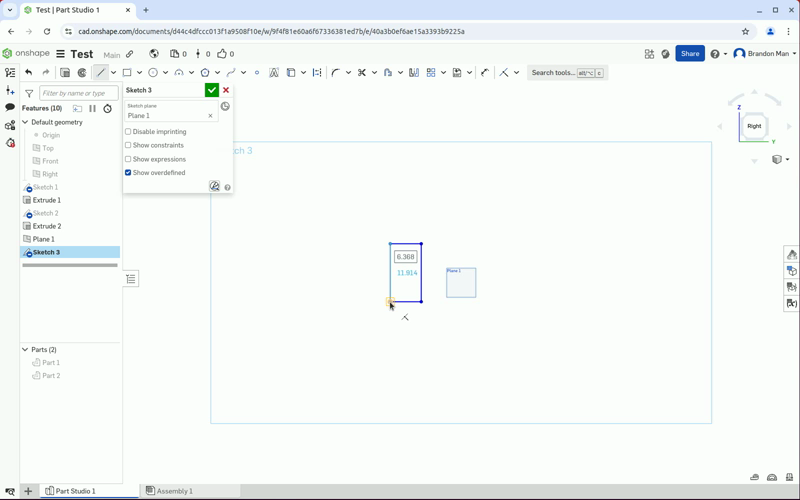
mouse_move(405, 278)
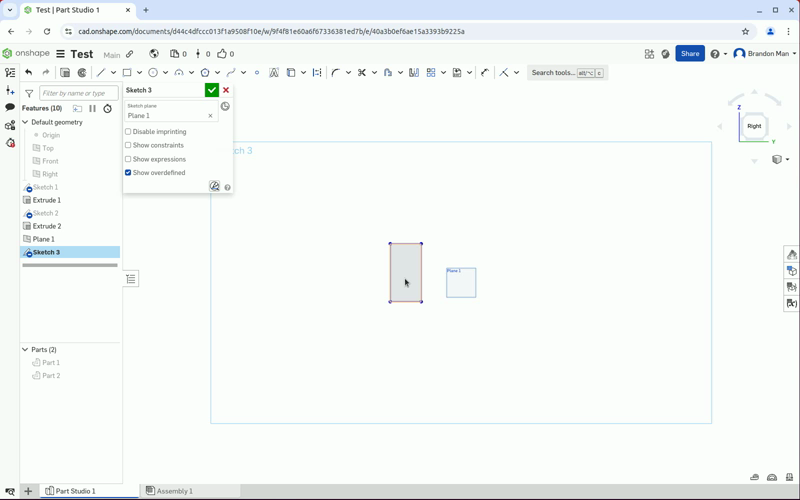
click(405, 278)
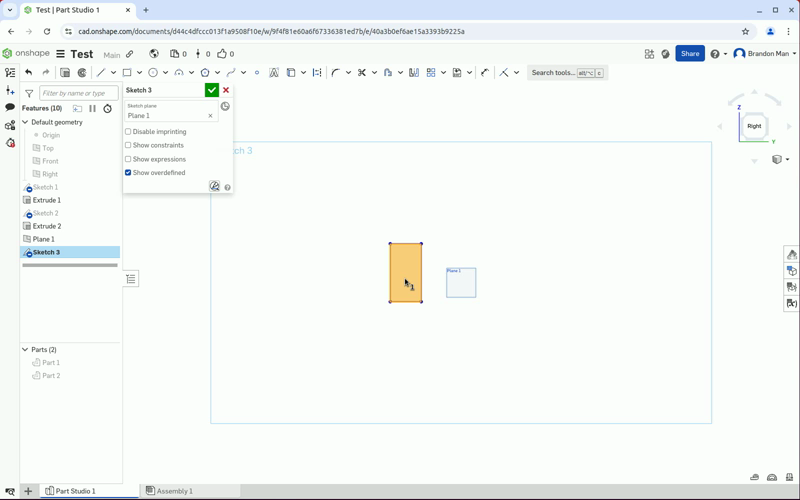
mouse_move(73, 352)
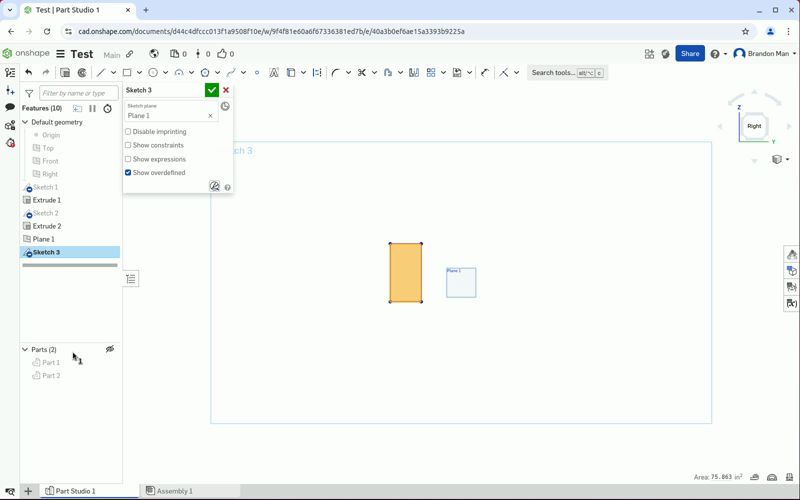
key(shift+y)
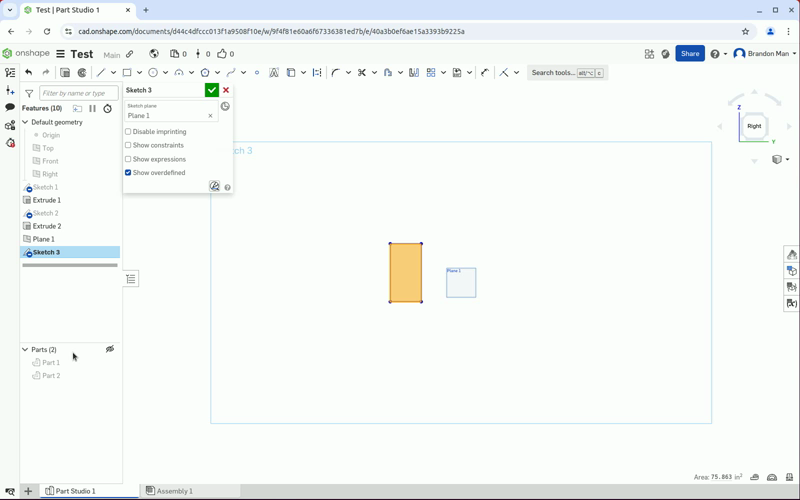
key(shift+e)
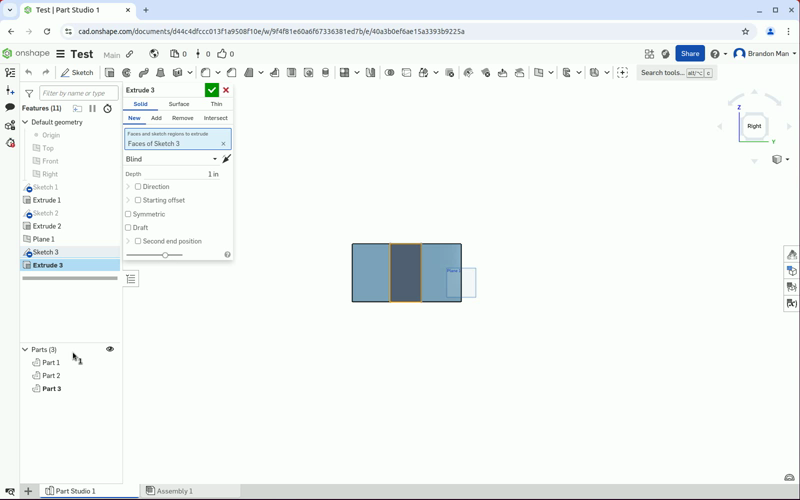
mouse_move(143, 106)
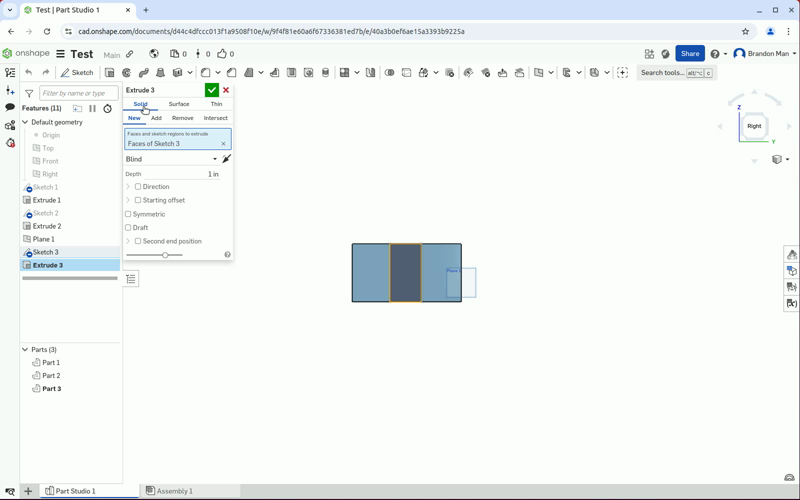
click(143, 106)
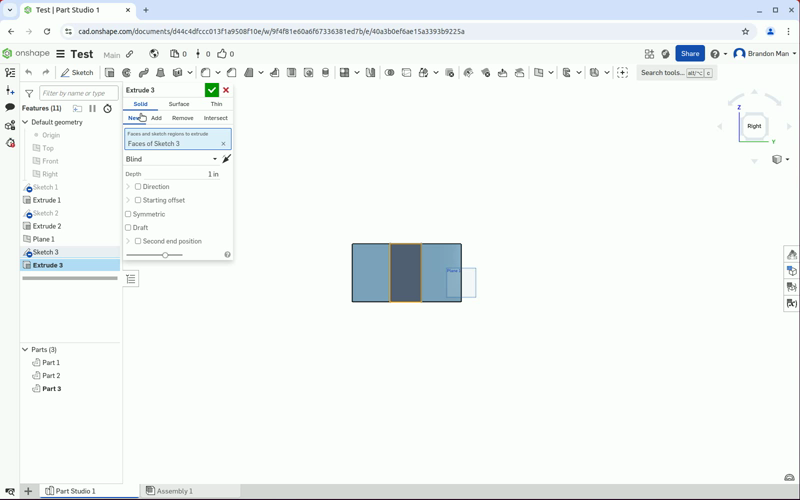
mouse_move(137, 120)
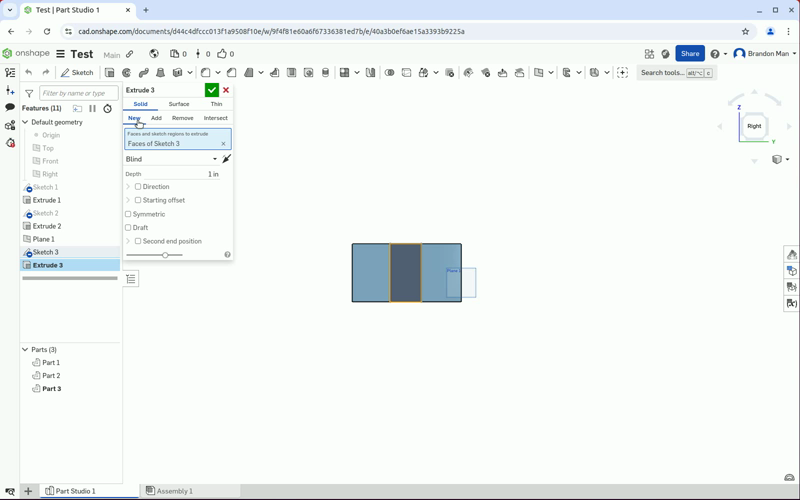
click(137, 120)
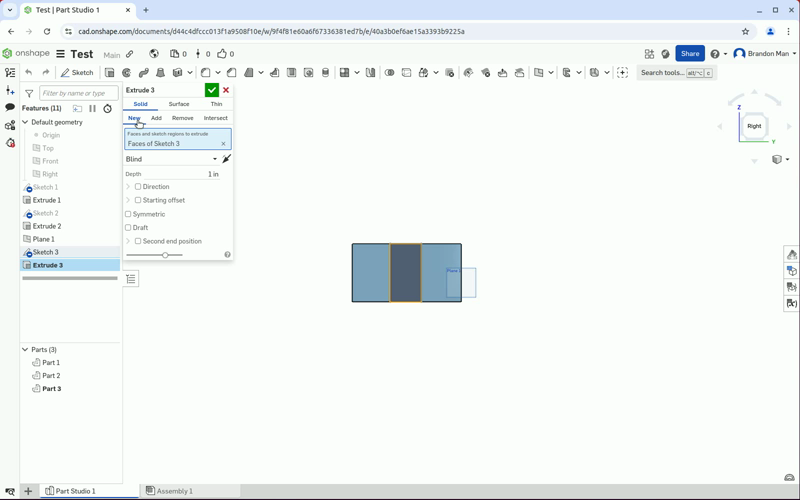
key(tab, 4)
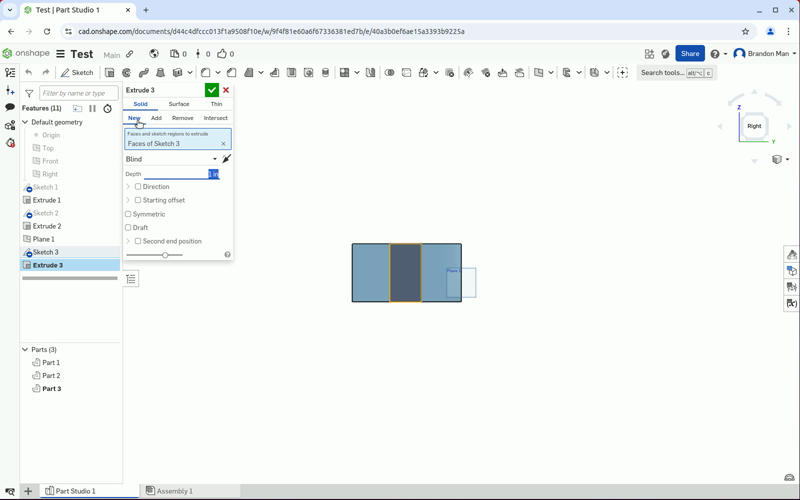
text(-30.811)
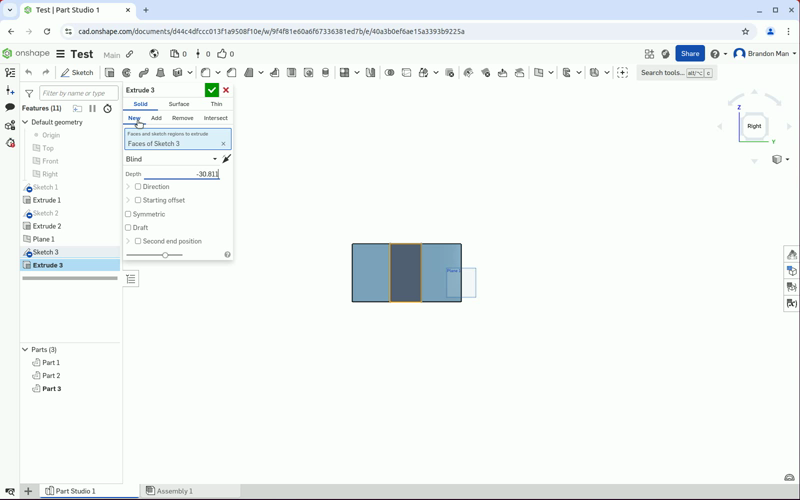
key(tab, 3)
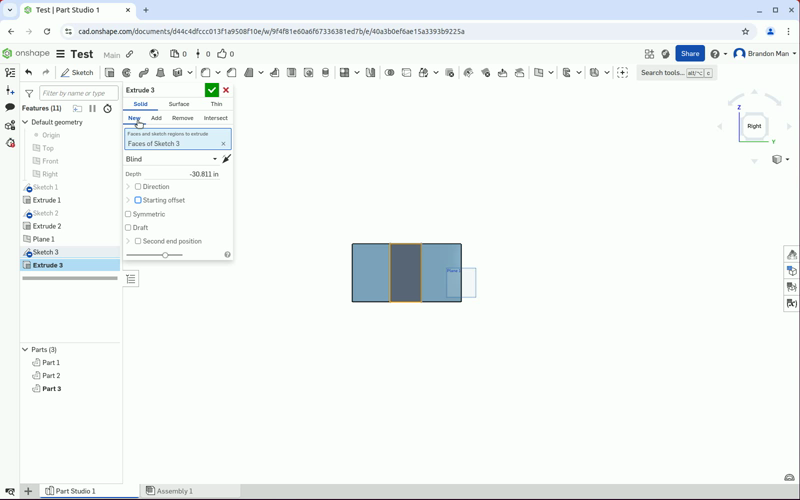
key(tab, 2)
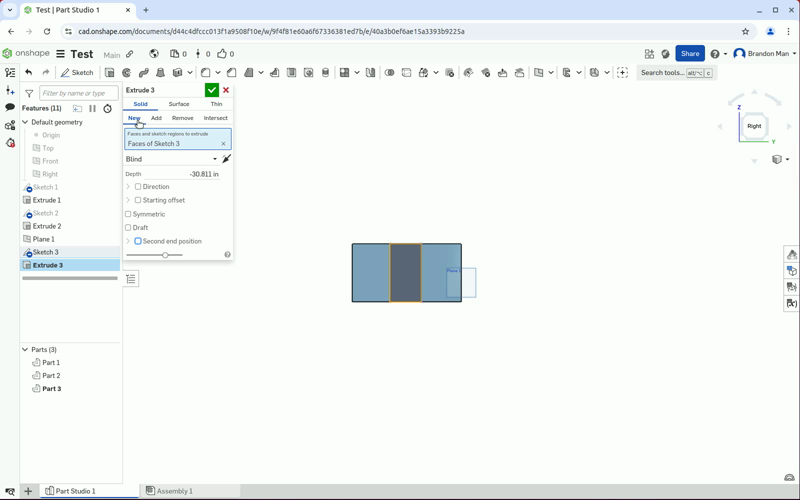
key(space)
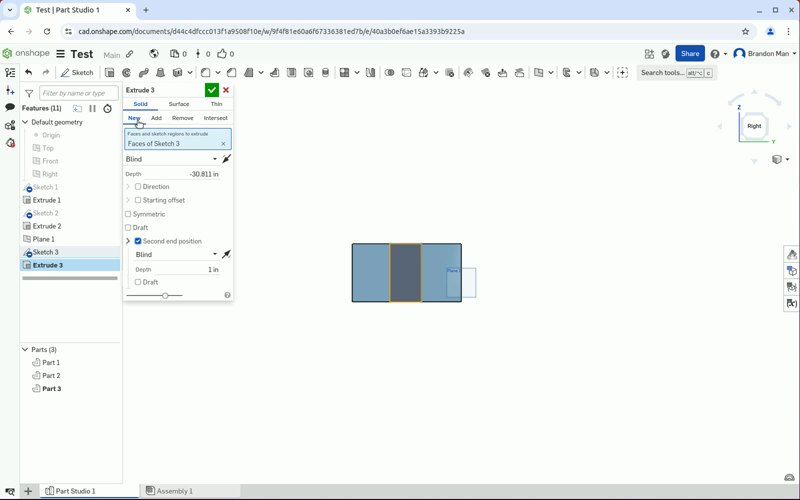
key(tab, 3)
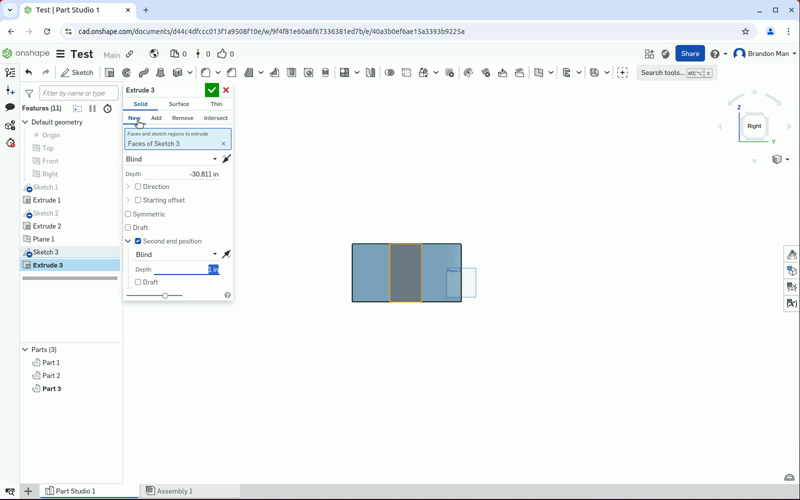
text(-6.499)
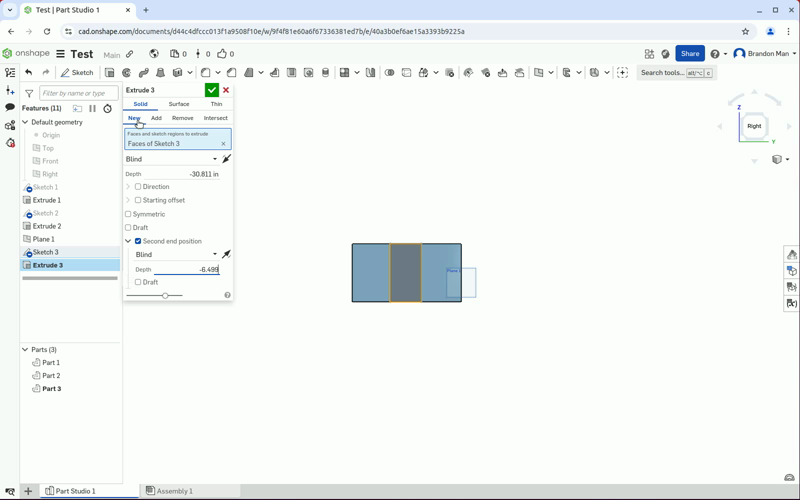
key(enter)
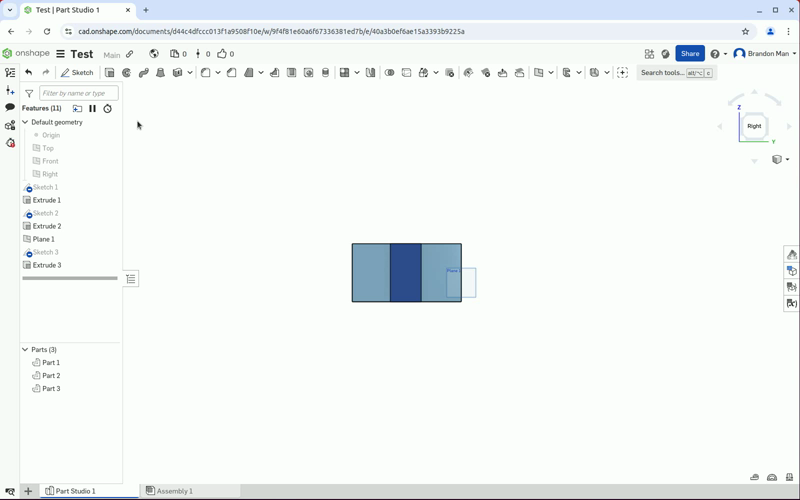
key(shift+h)
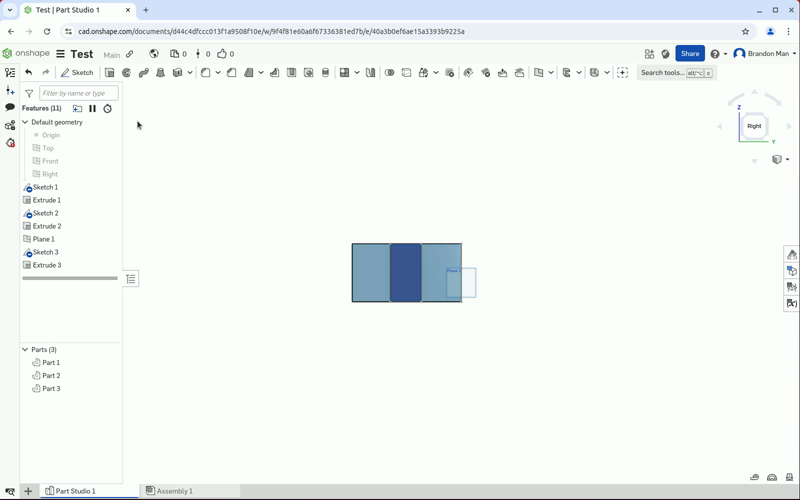
key(shift+h)
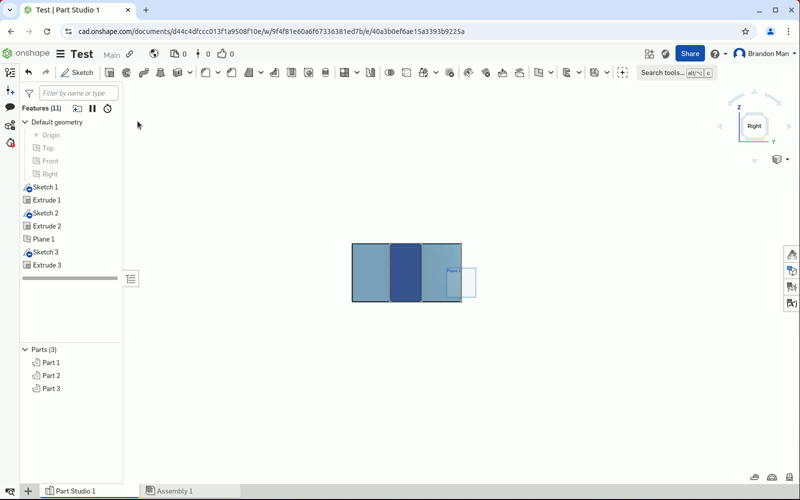
key(shift+7)
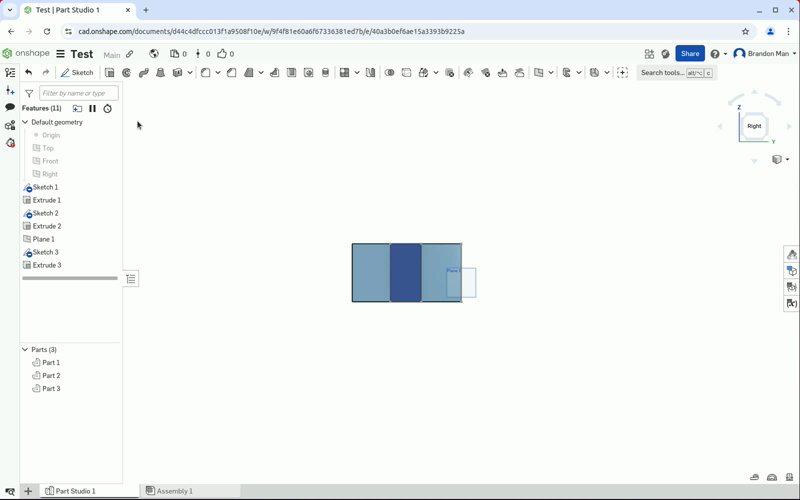
key(right, 2)
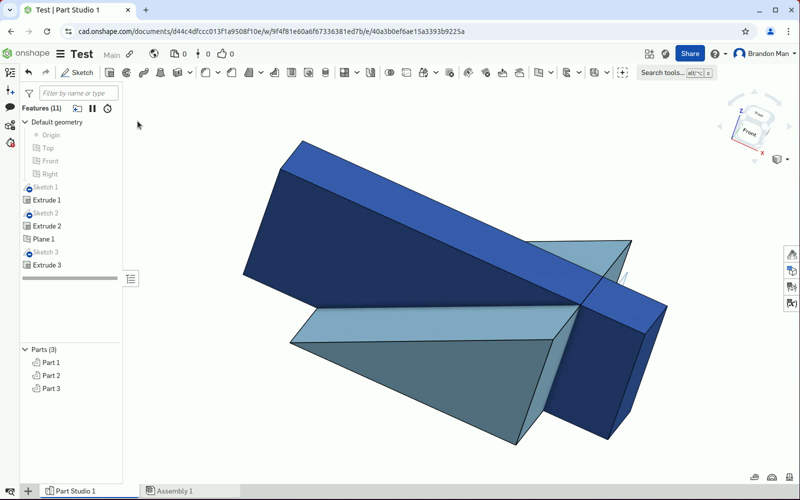
key(down, 2)
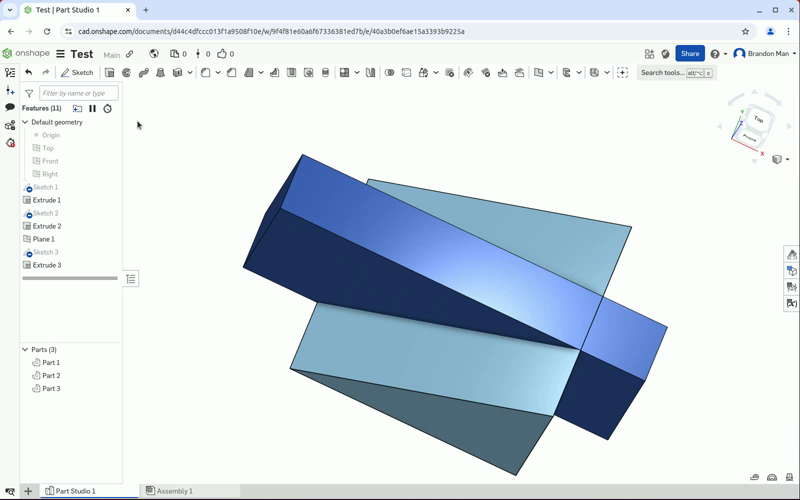
key(up, 2)
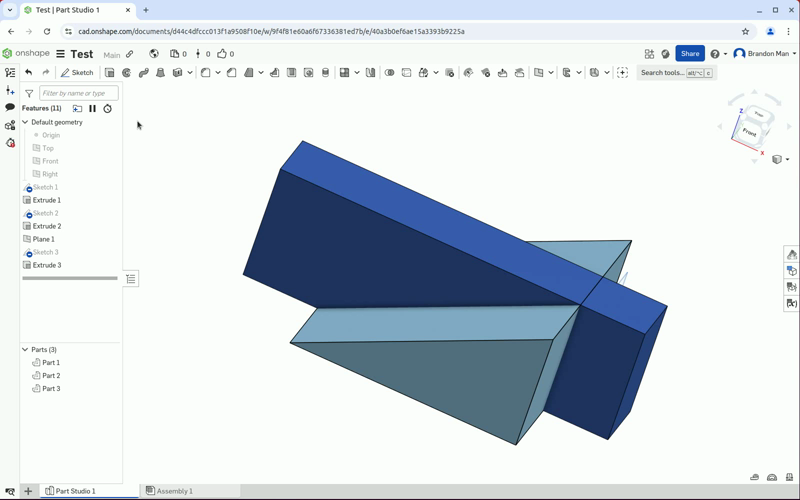
key(left, 2)
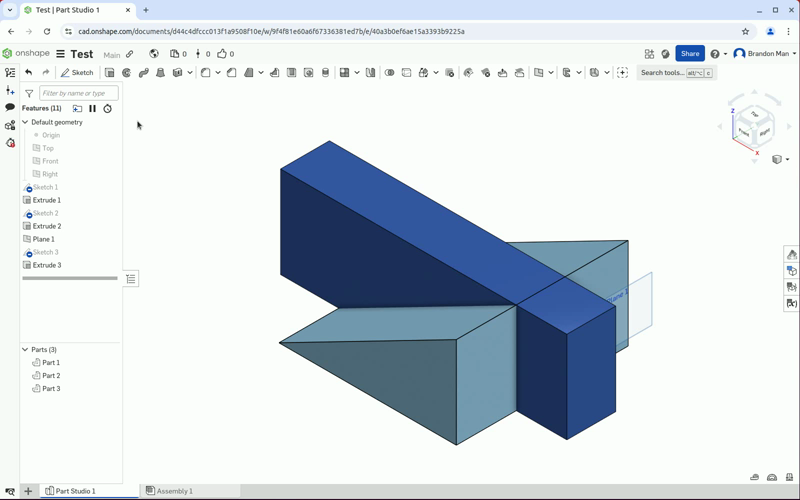
mouse_move(73, 189)
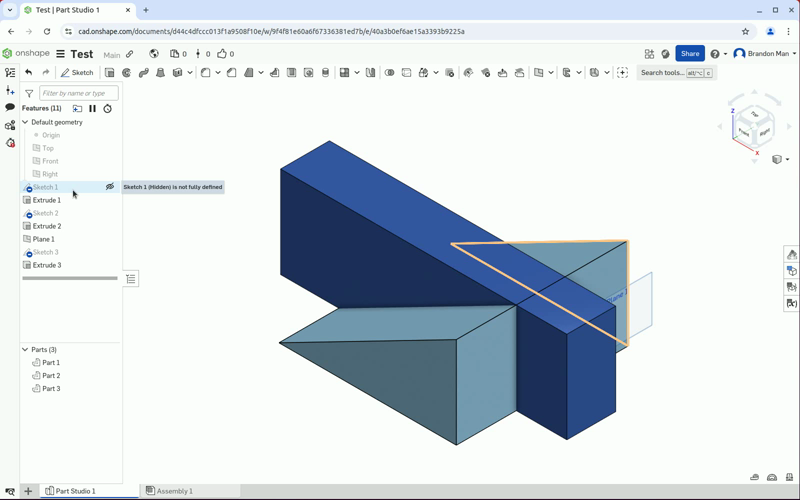
click(73, 189)